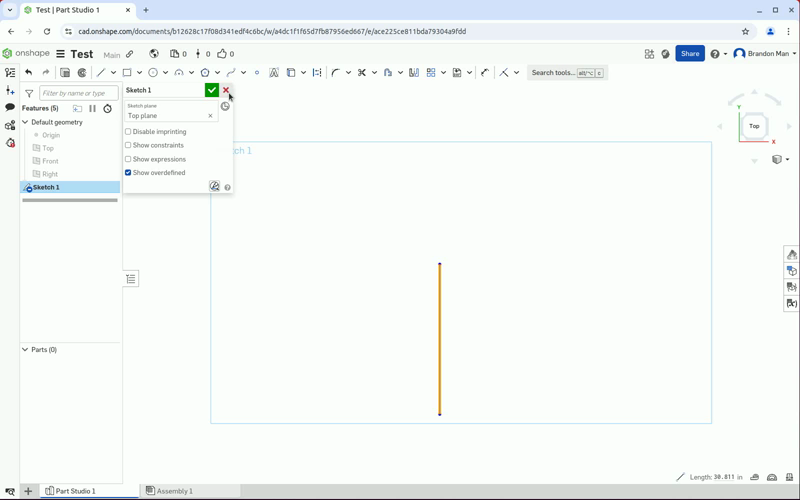
key(shift+h)
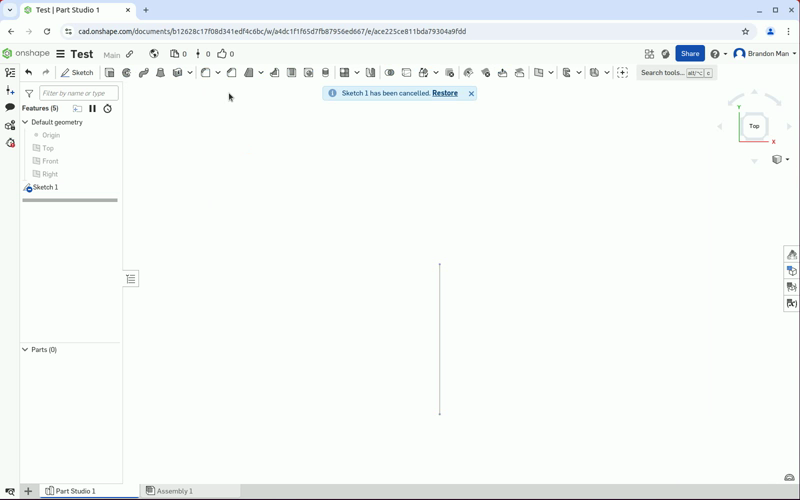
mouse_move(73, 352)
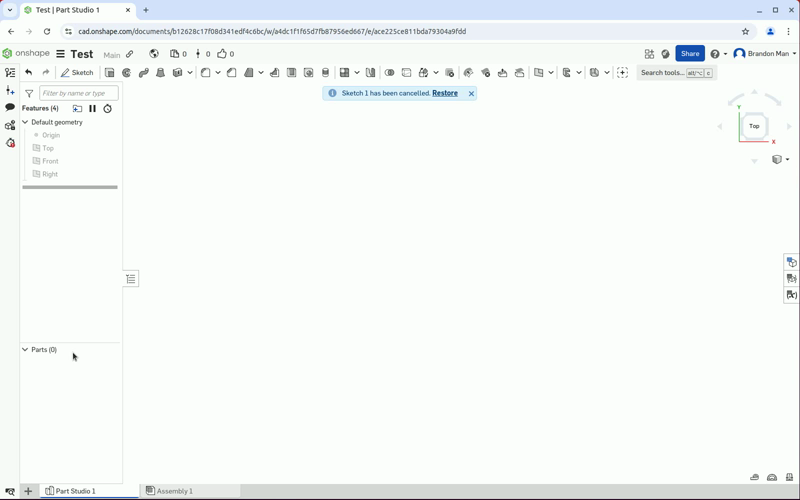
key(y)
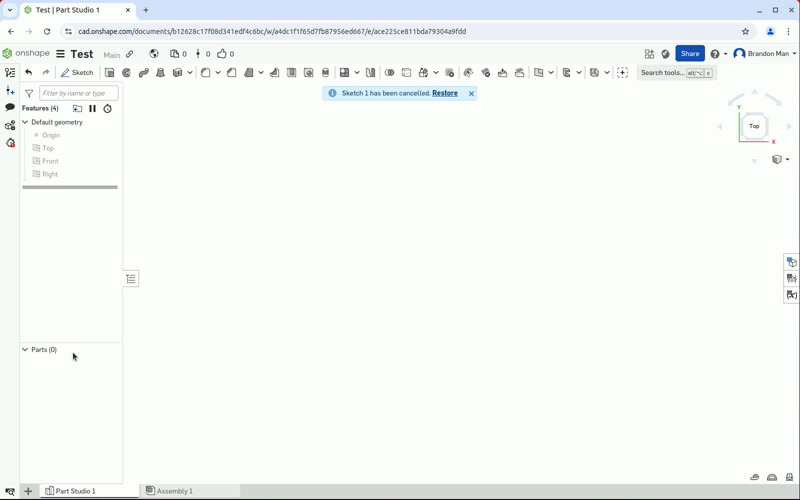
key(shift+p)
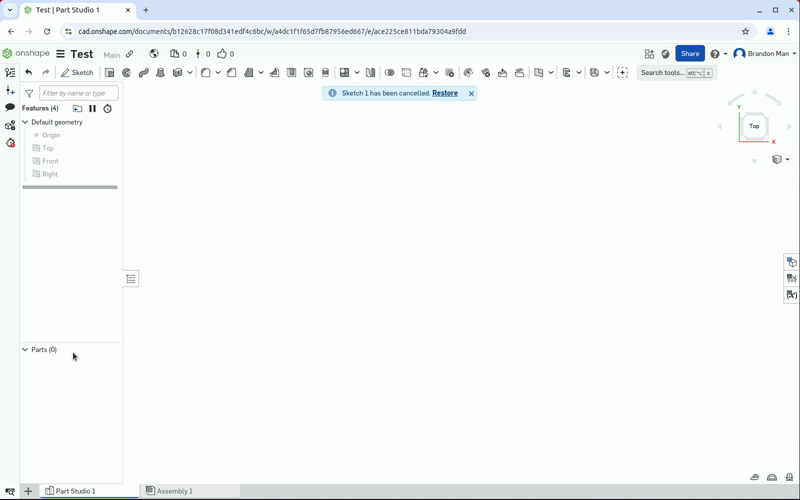
key(space)
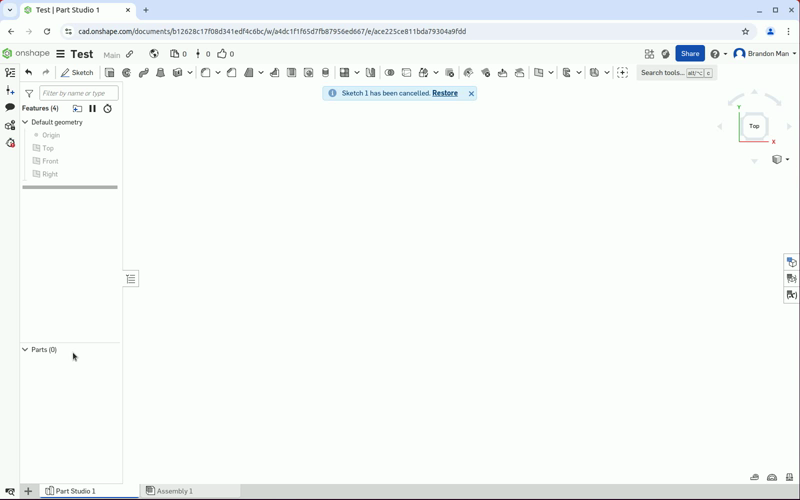
key_down(shift)
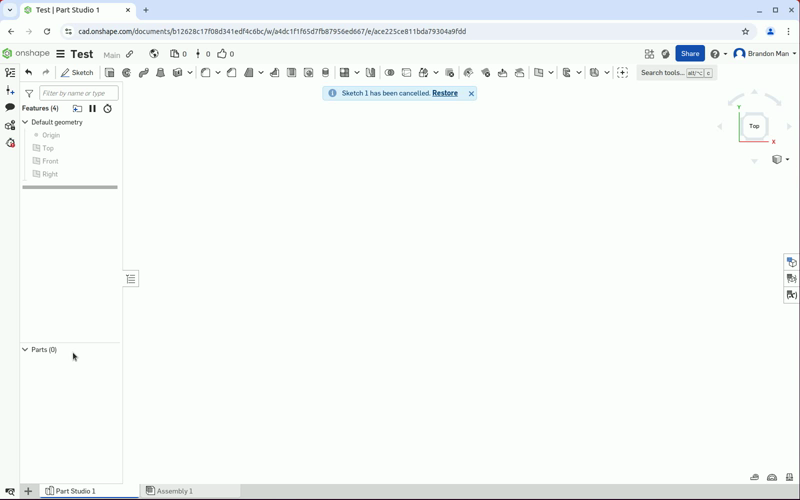
key(up)
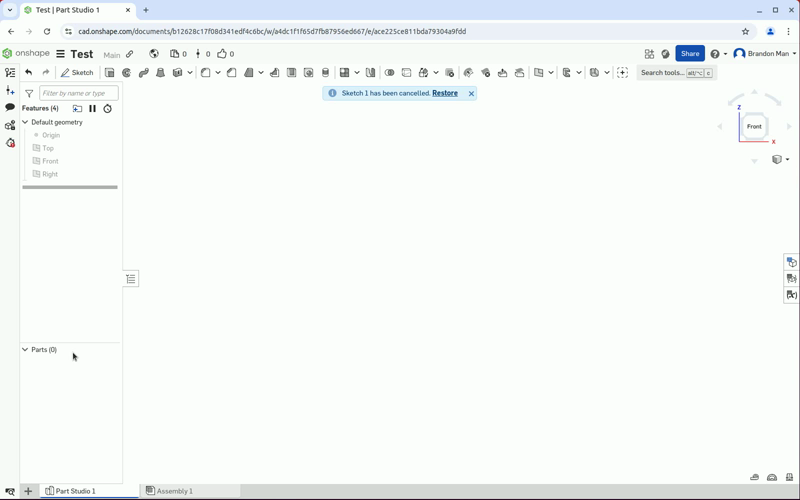
key_up(shift)
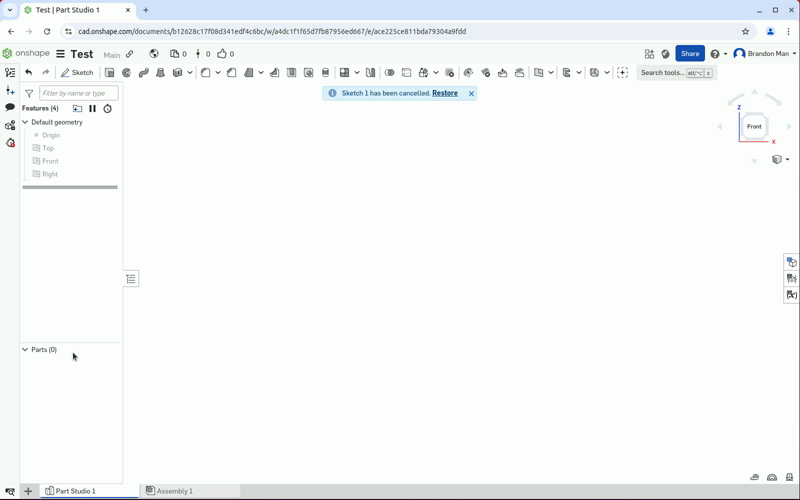
mouse_move(73, 352)
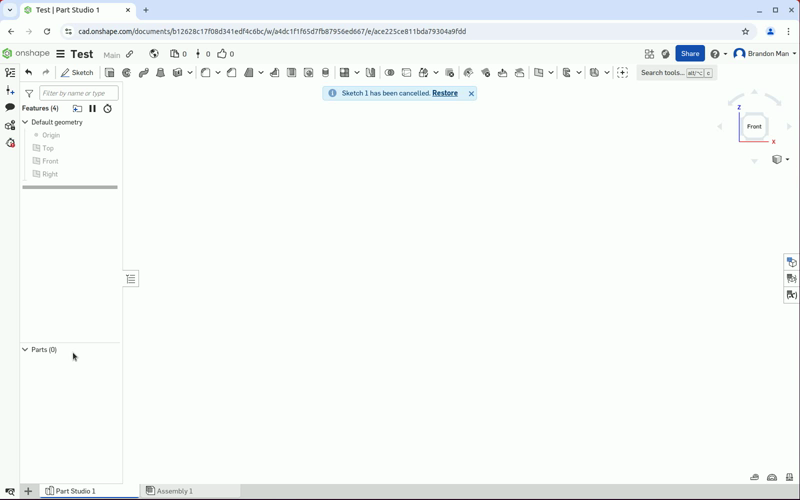
key(shift+y)
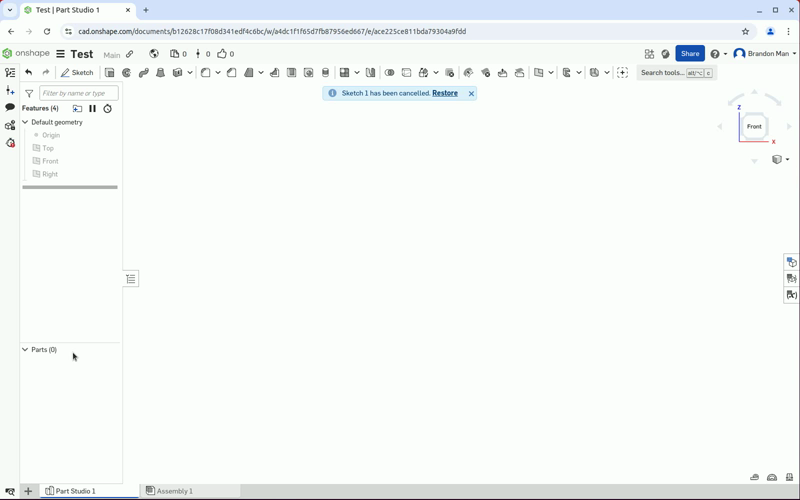
key(shift+s)
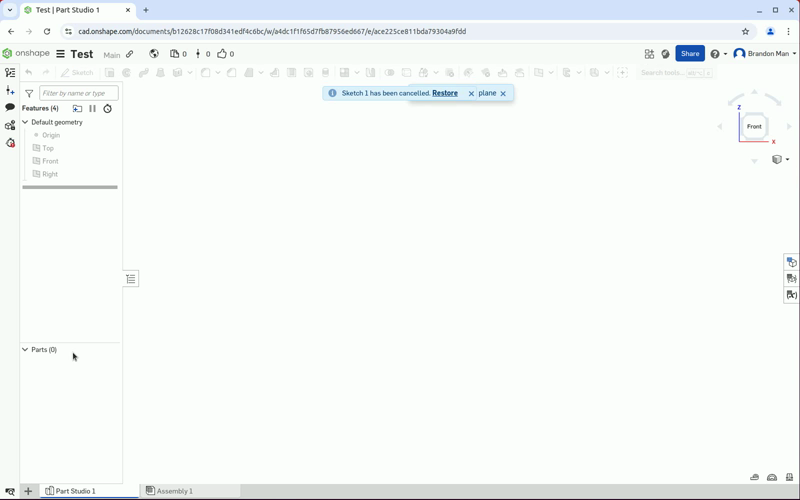
mouse_move(73, 163)
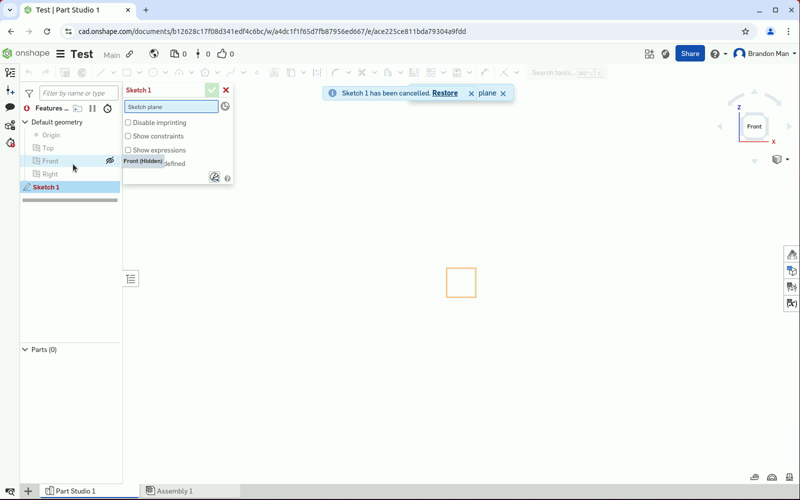
click(73, 163)
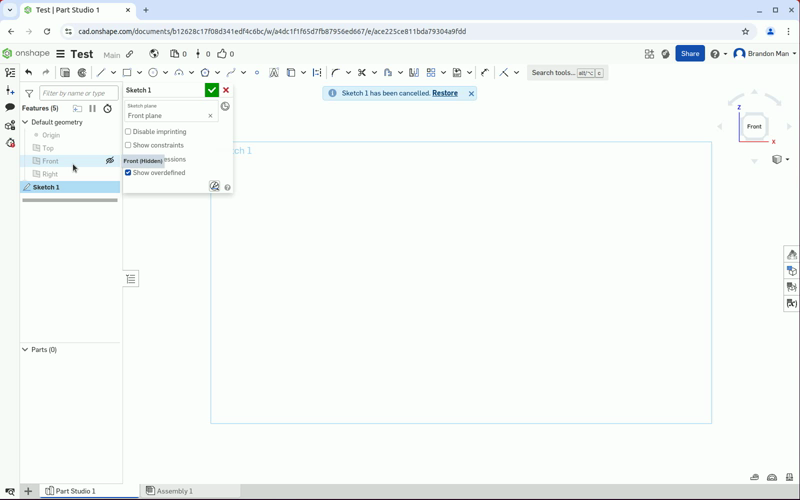
mouse_move(73, 352)
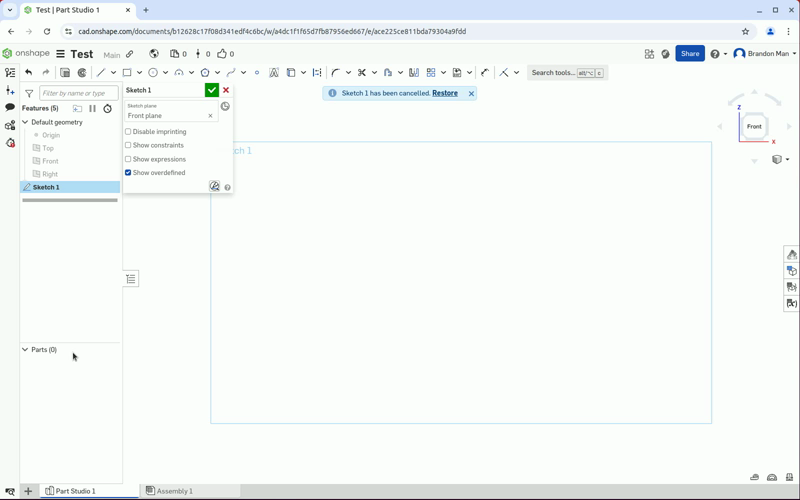
key(y)
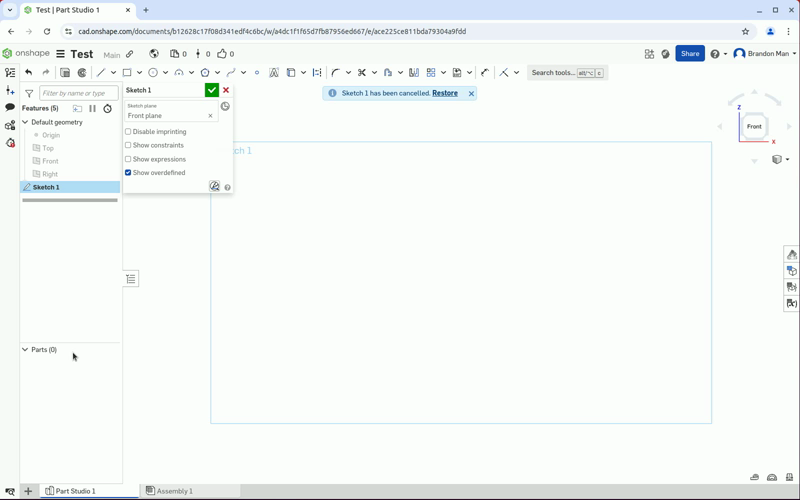
key(l)
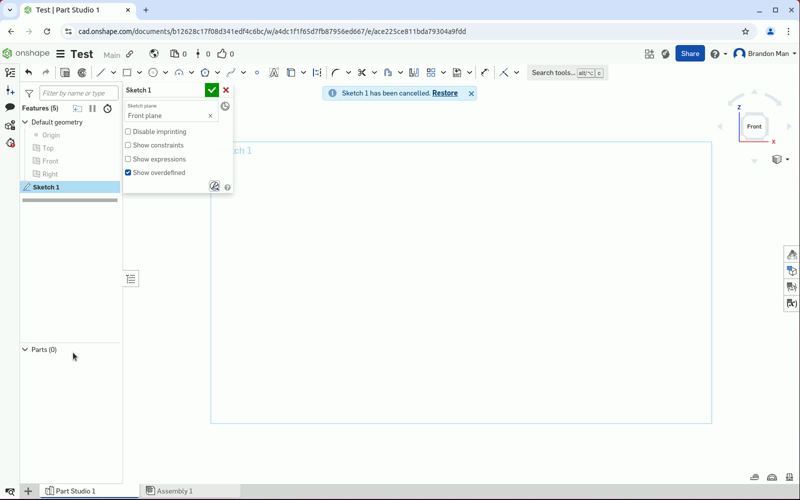
key_down(shift)
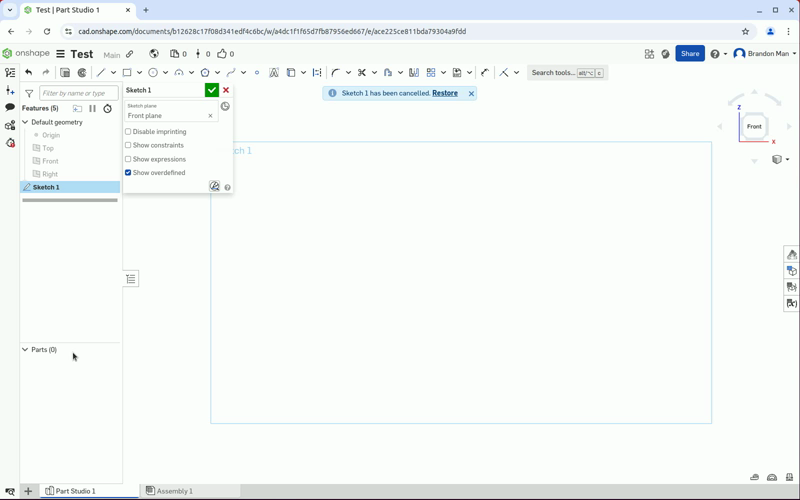
mouse_move(348, 286)
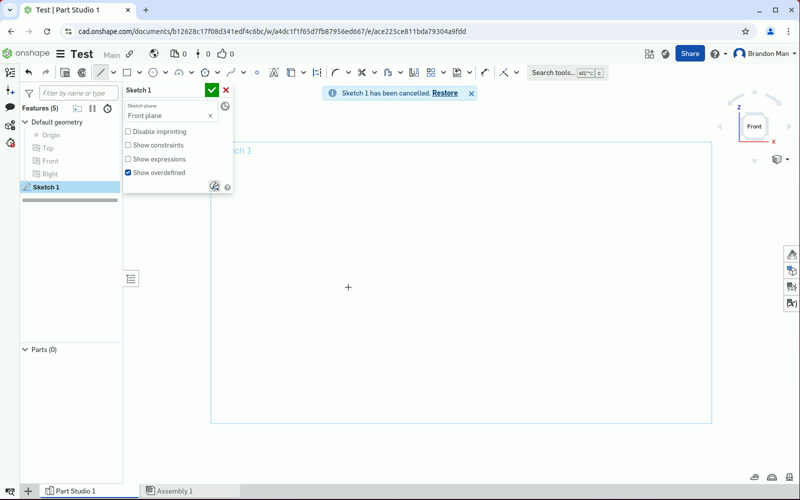
click(348, 286)
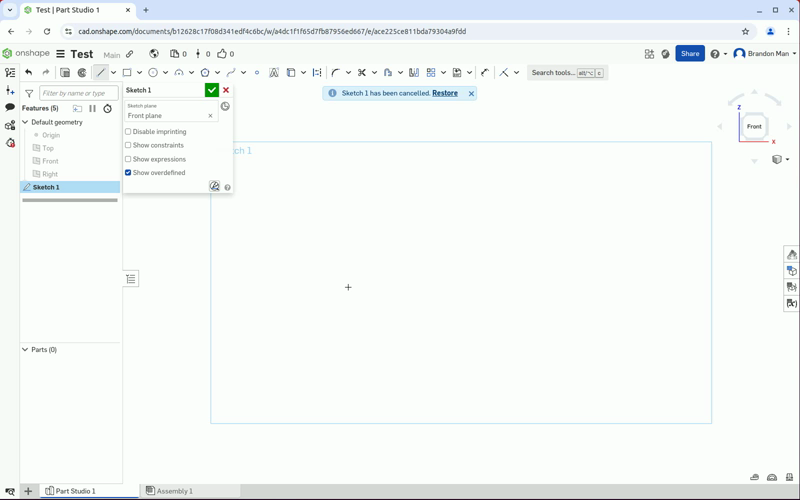
key_up(shift)
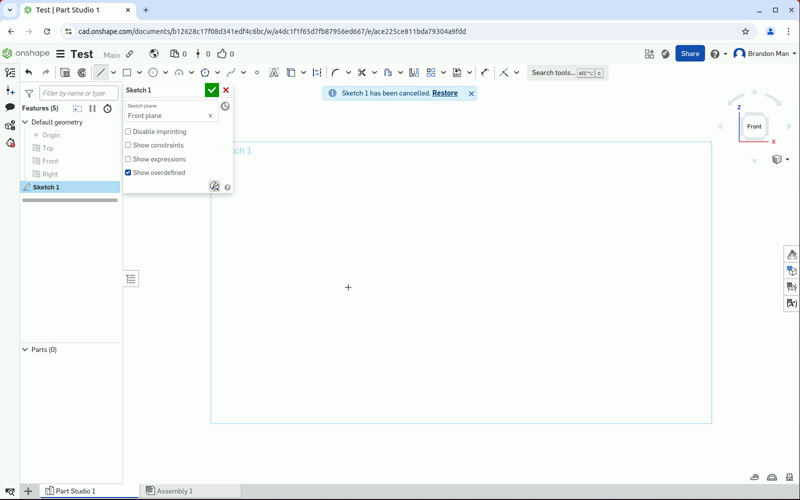
key_down(shift)
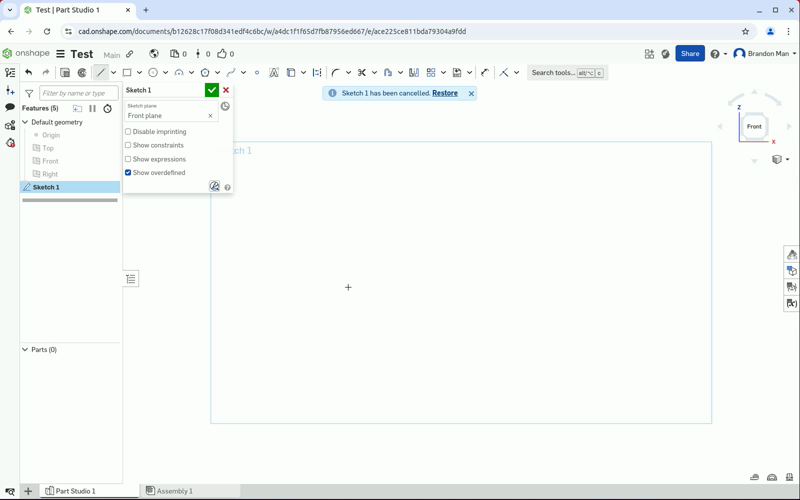
mouse_move(447, 286)
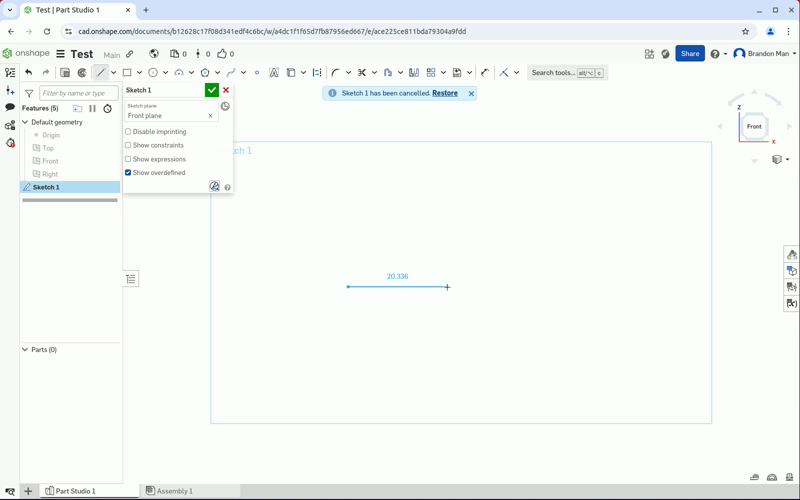
click(447, 286)
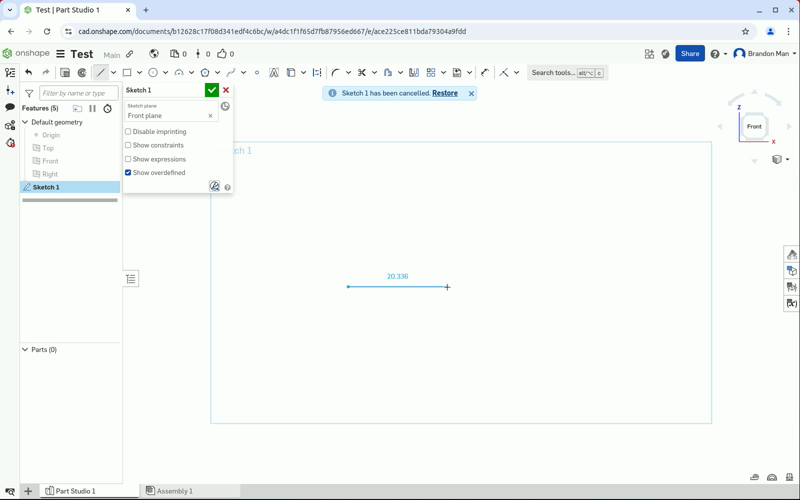
key_up(shift)
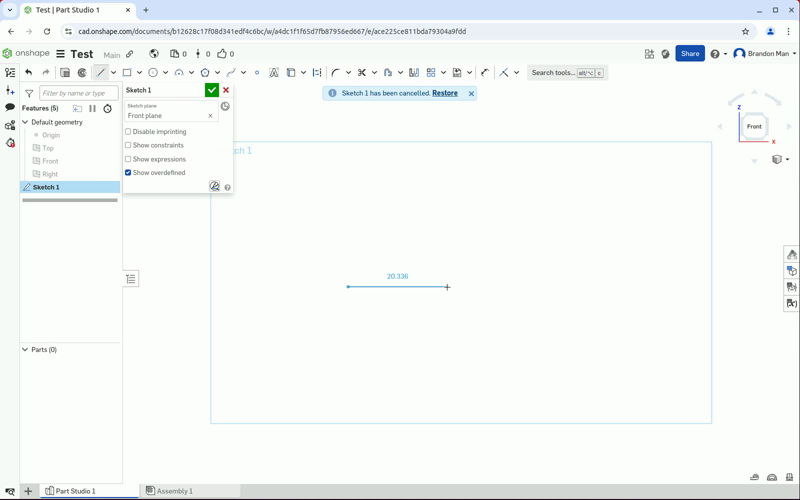
key_down(shift)
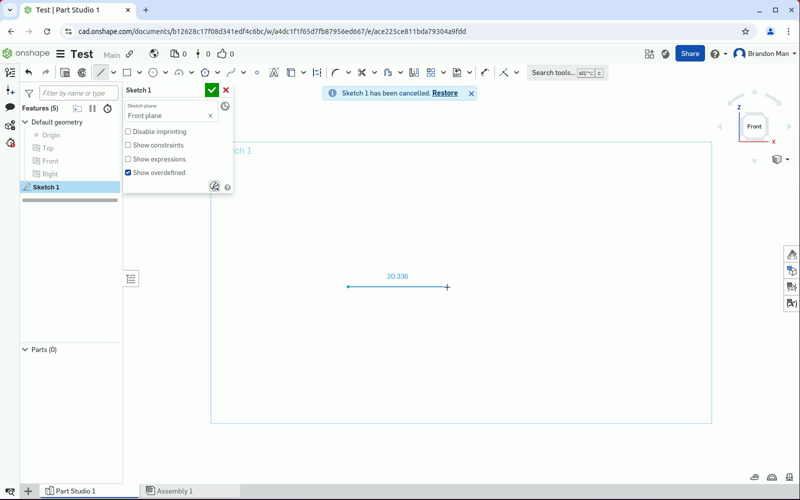
mouse_move(477, 286)
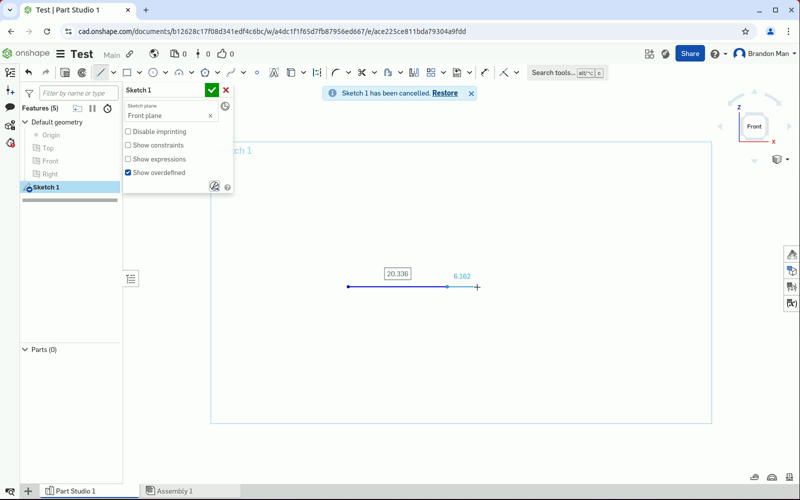
mouse_move(447, 255)
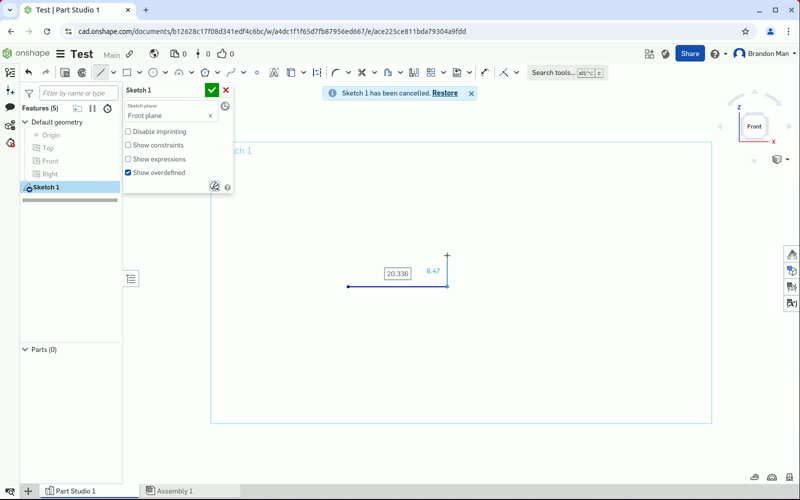
click(447, 255)
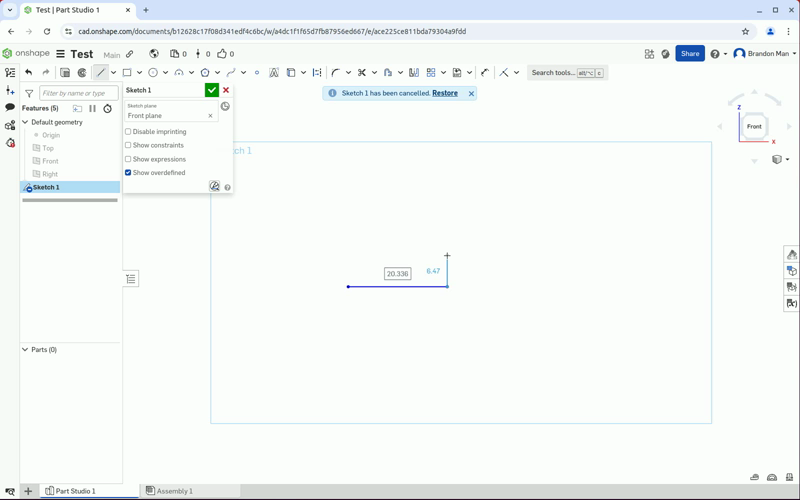
key_up(shift)
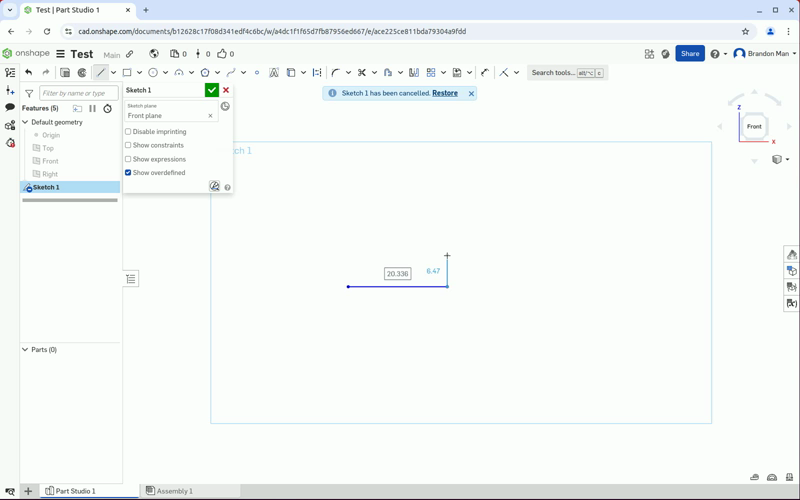
key_down(shift)
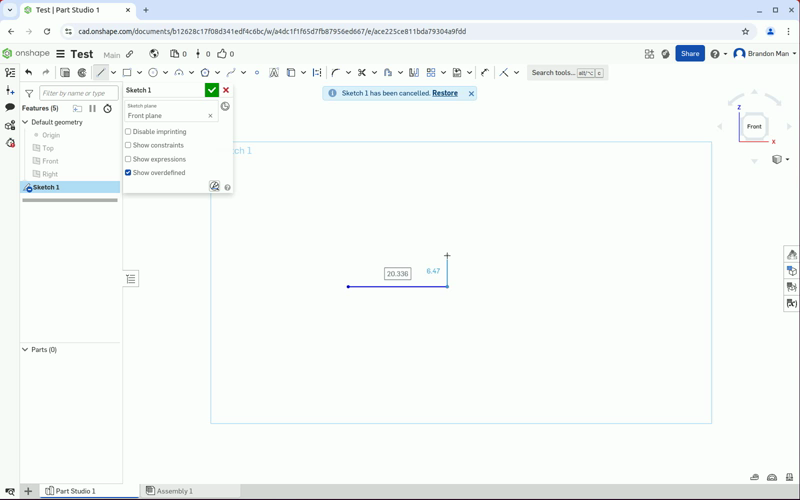
mouse_move(477, 255)
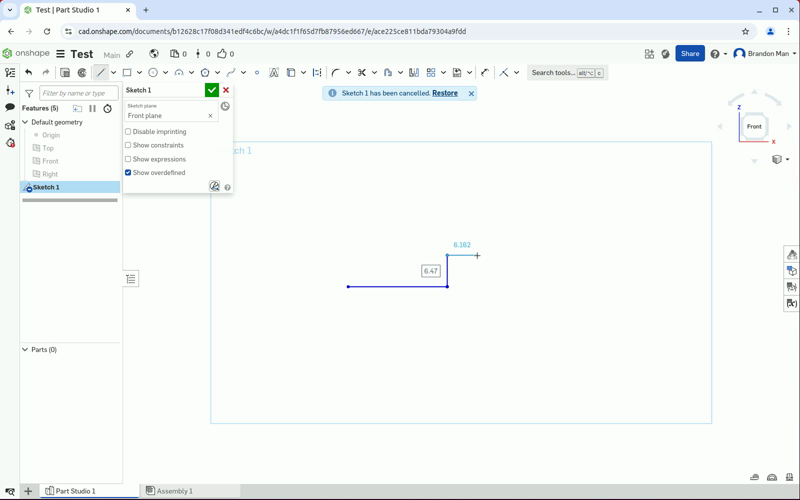
mouse_move(405, 255)
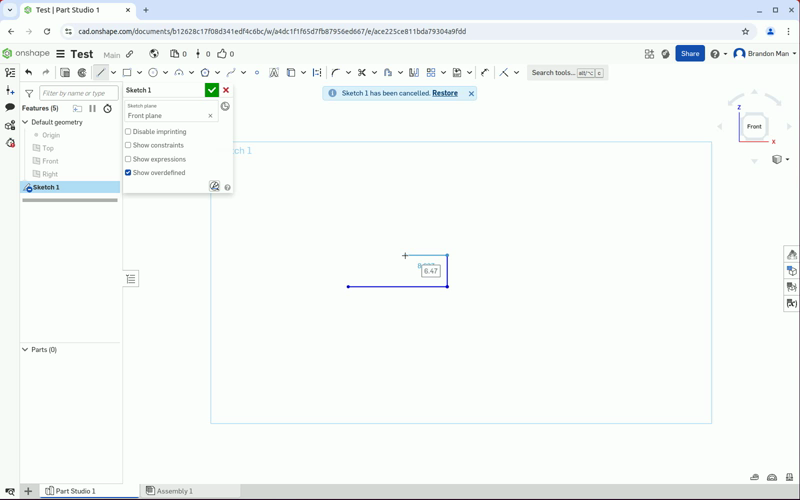
click(405, 255)
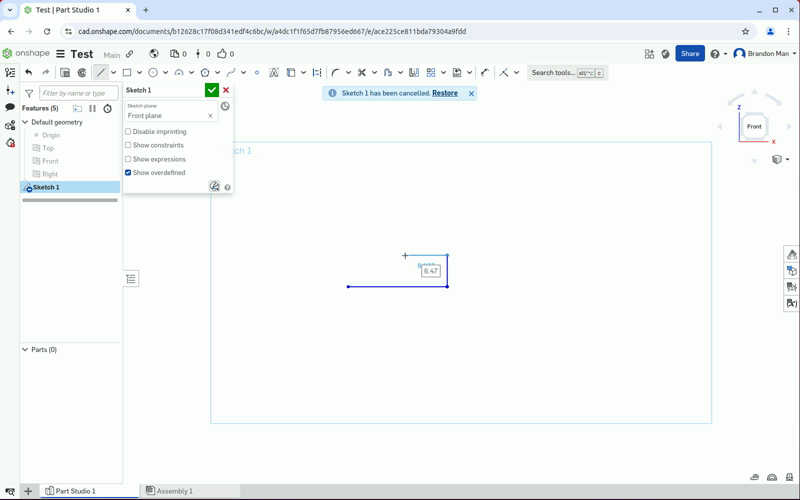
key_up(shift)
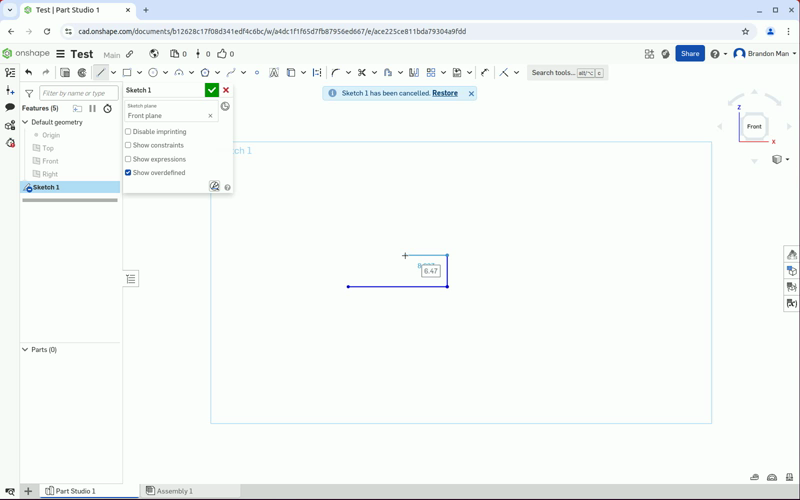
key_down(shift)
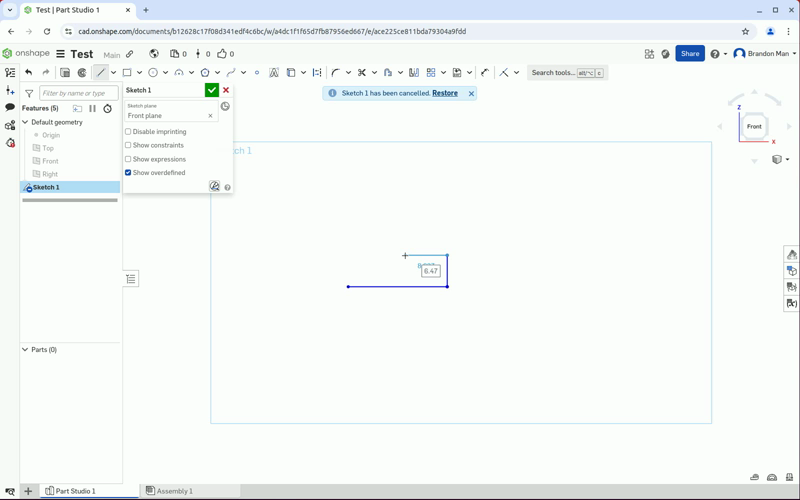
mouse_move(435, 255)
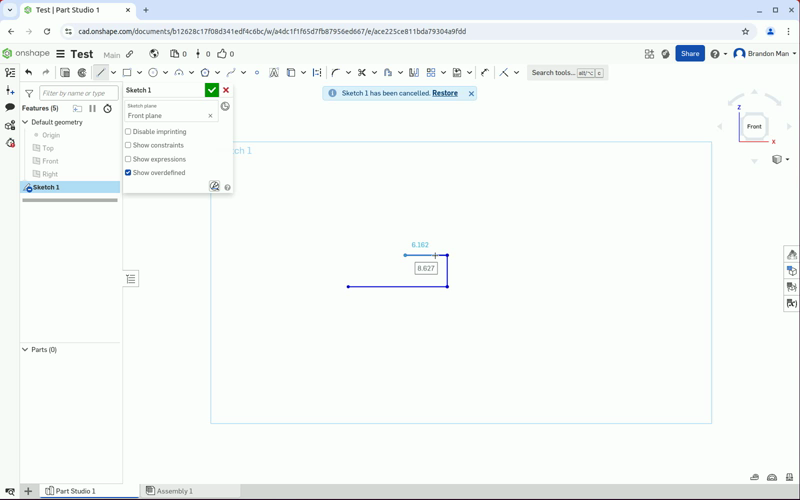
mouse_move(409, 267)
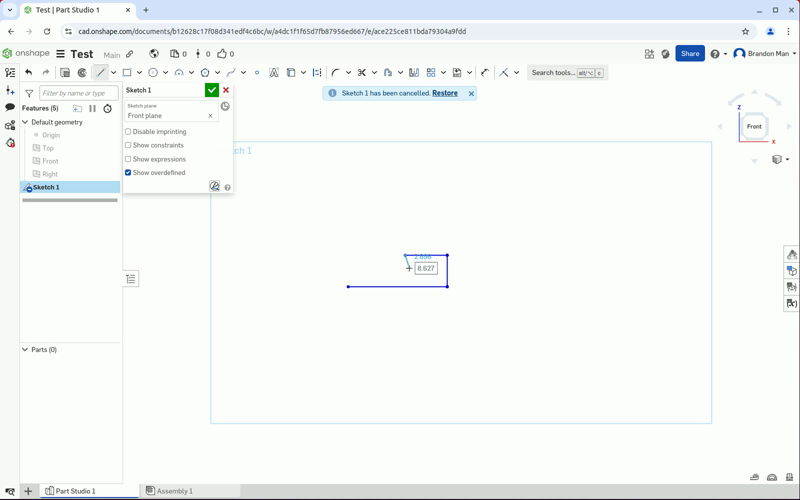
click(409, 267)
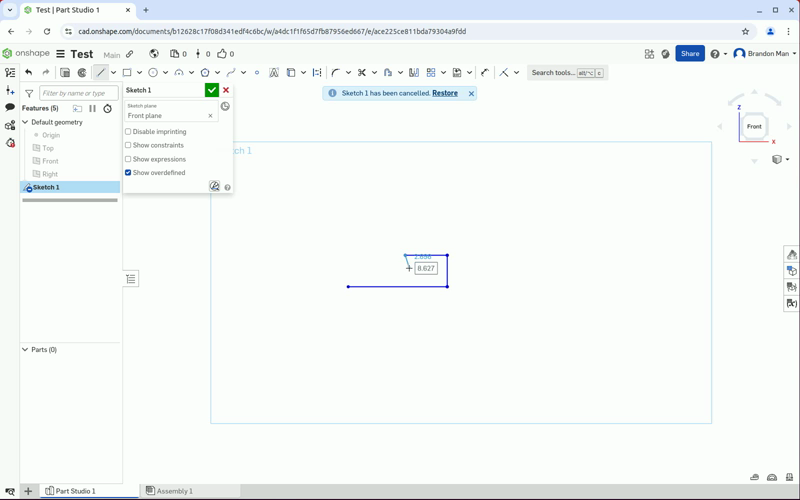
key_up(shift)
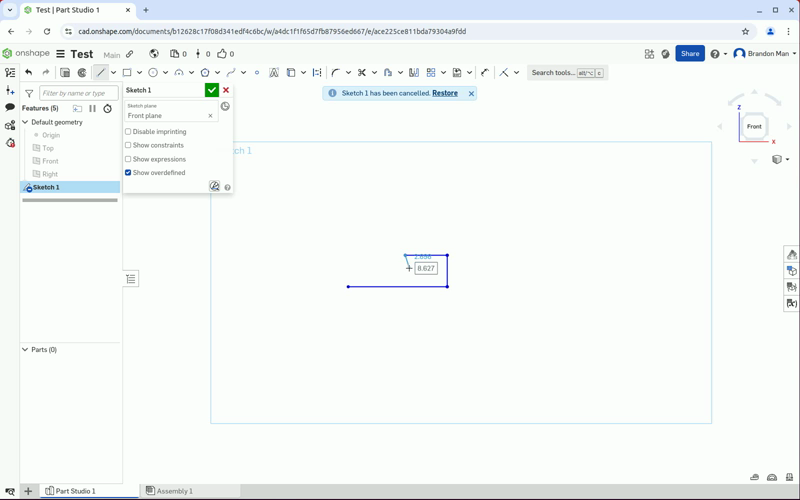
key_down(shift)
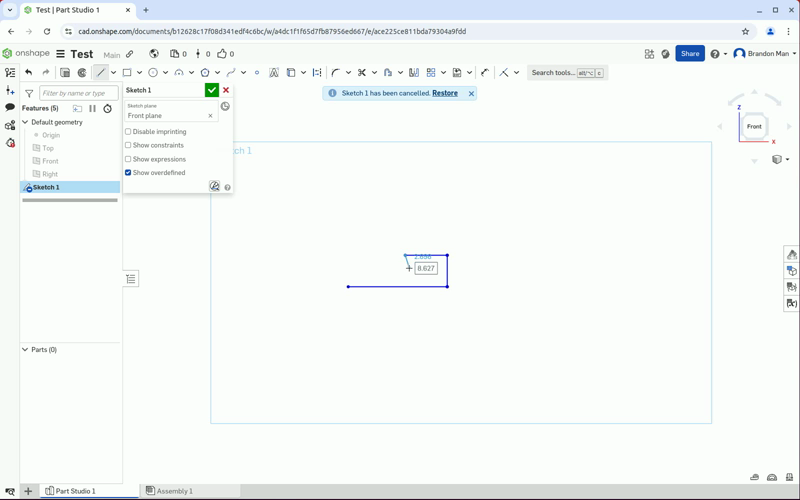
mouse_move(439, 267)
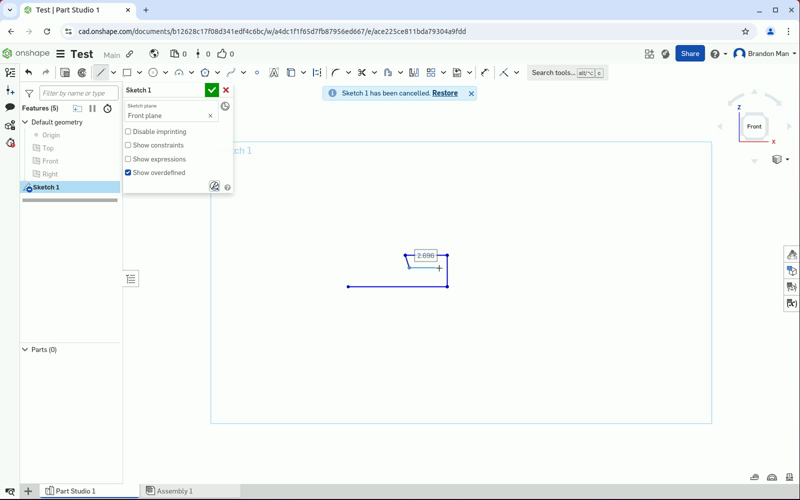
mouse_move(385, 267)
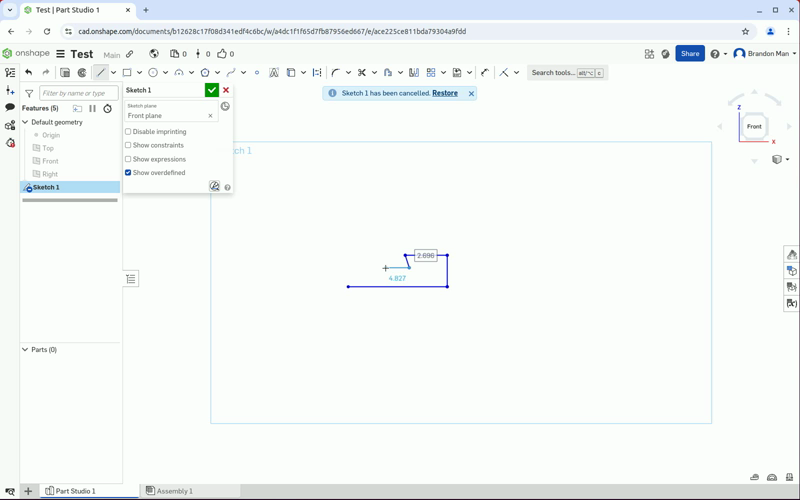
click(385, 267)
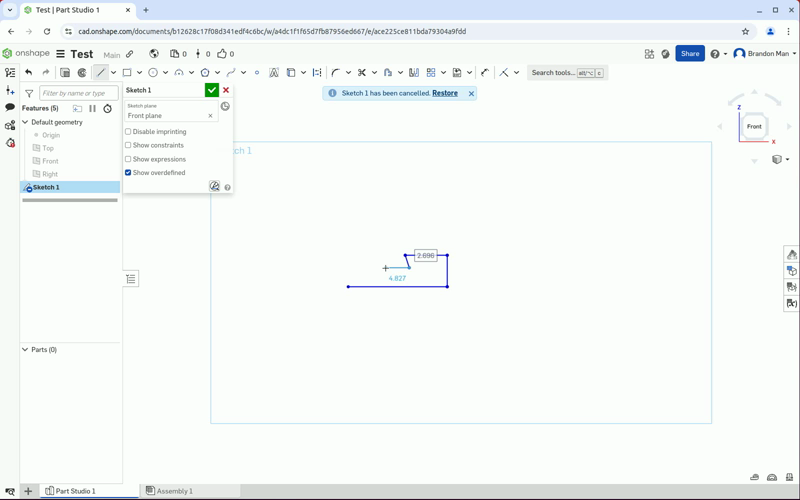
key_up(shift)
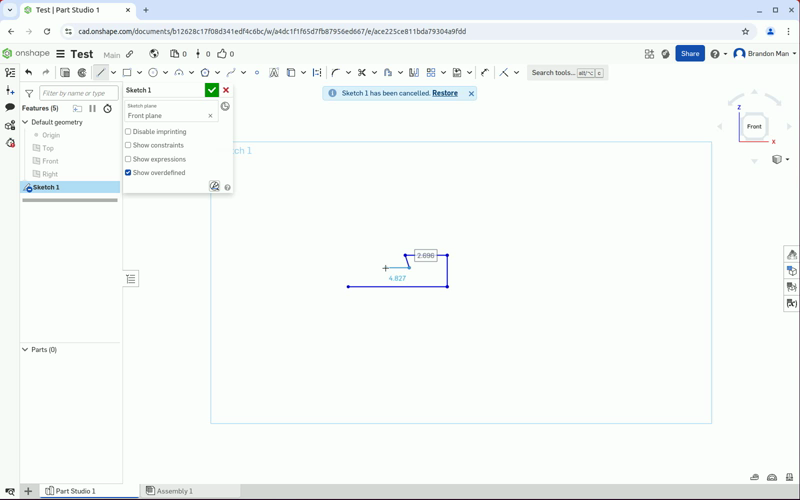
key_down(shift)
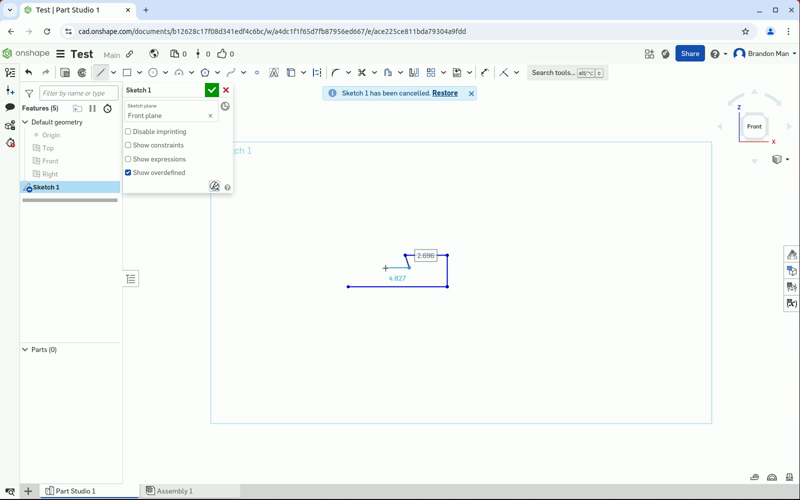
mouse_move(415, 267)
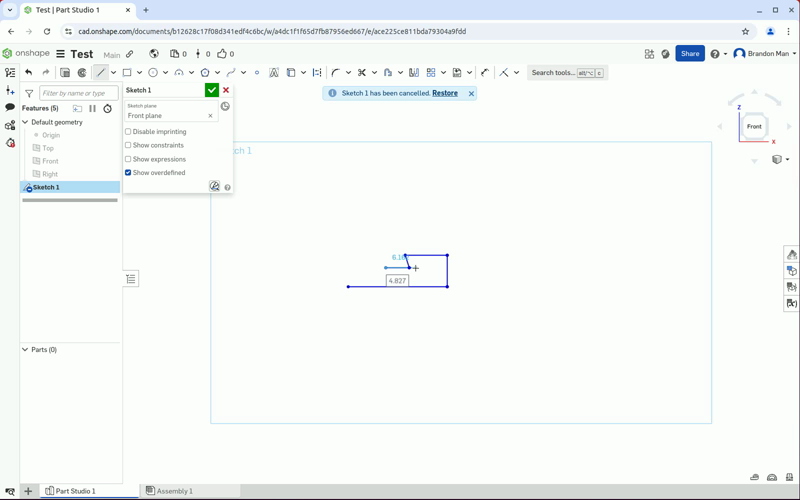
mouse_move(389, 255)
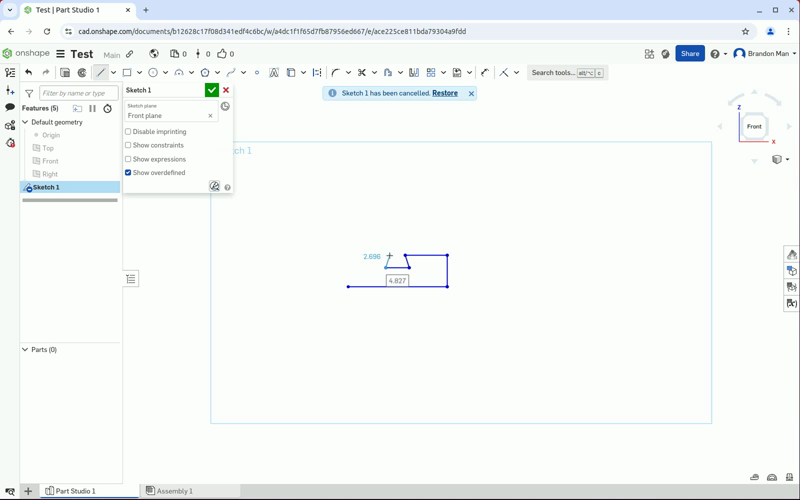
click(389, 255)
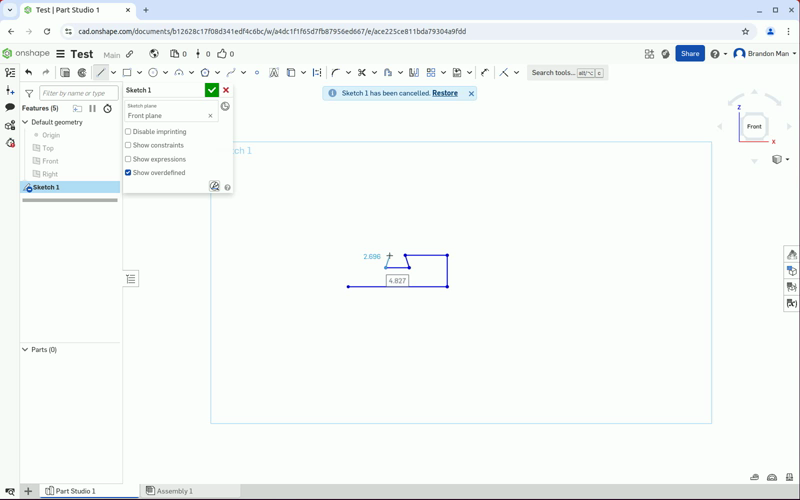
key_up(shift)
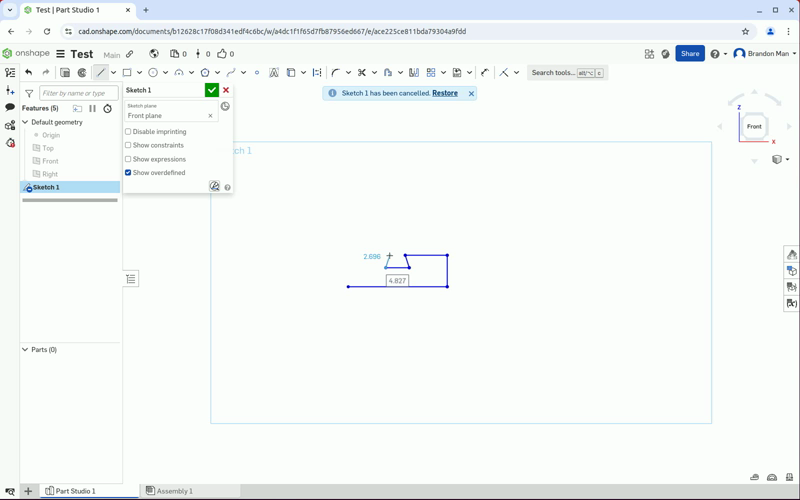
key_down(shift)
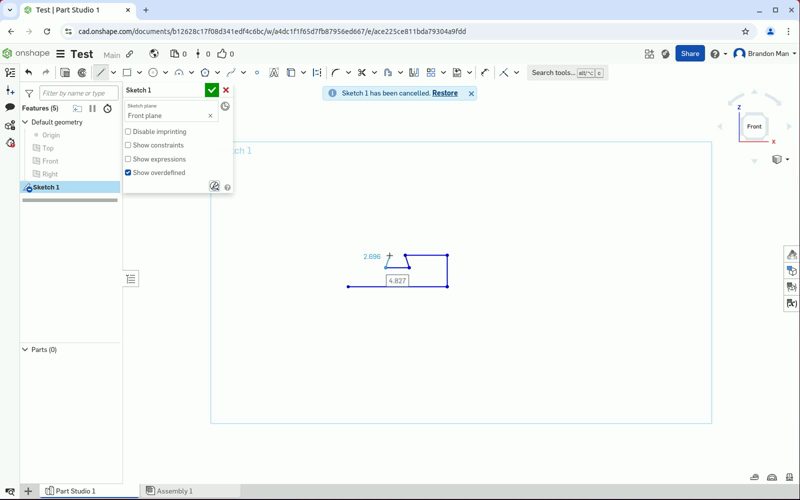
mouse_move(419, 255)
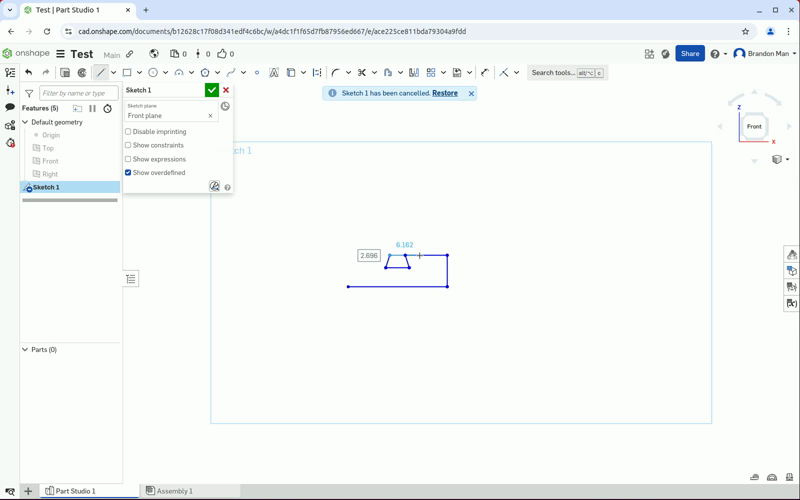
mouse_move(348, 255)
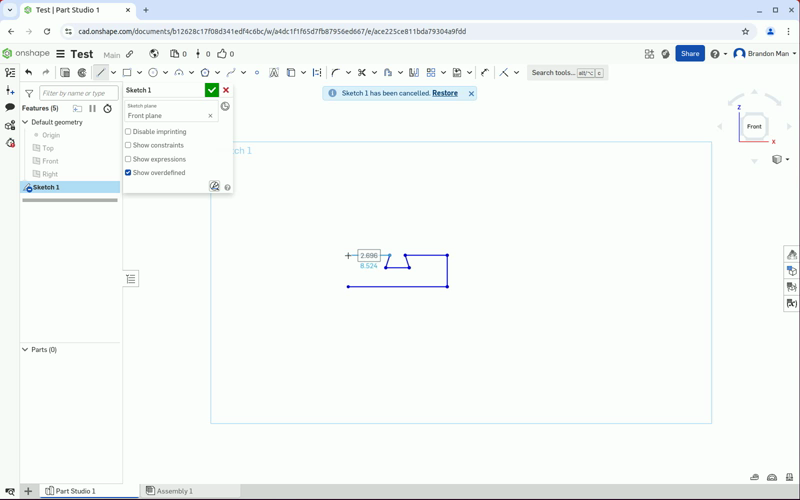
click(348, 255)
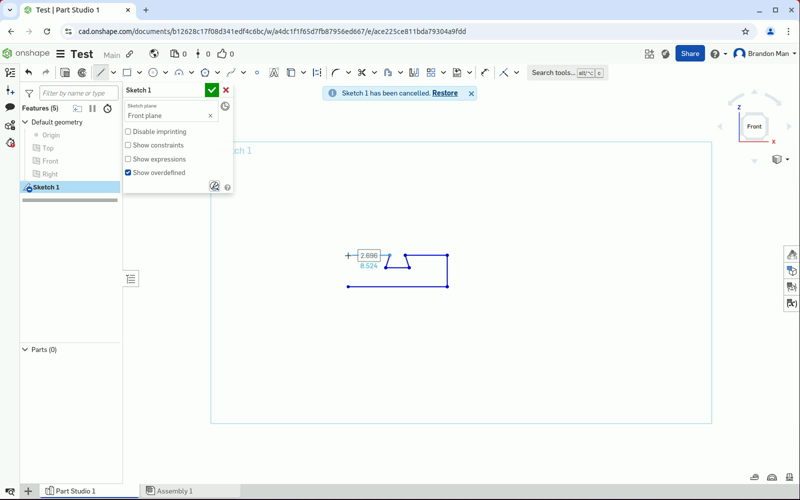
key_up(shift)
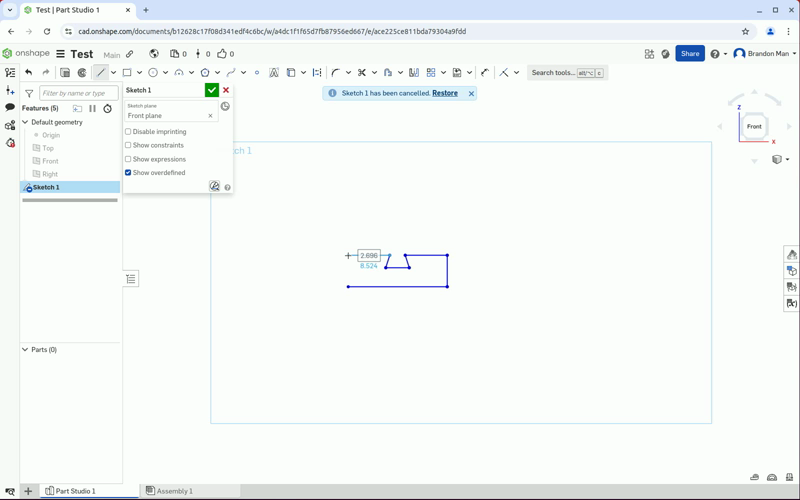
mouse_move(378, 255)
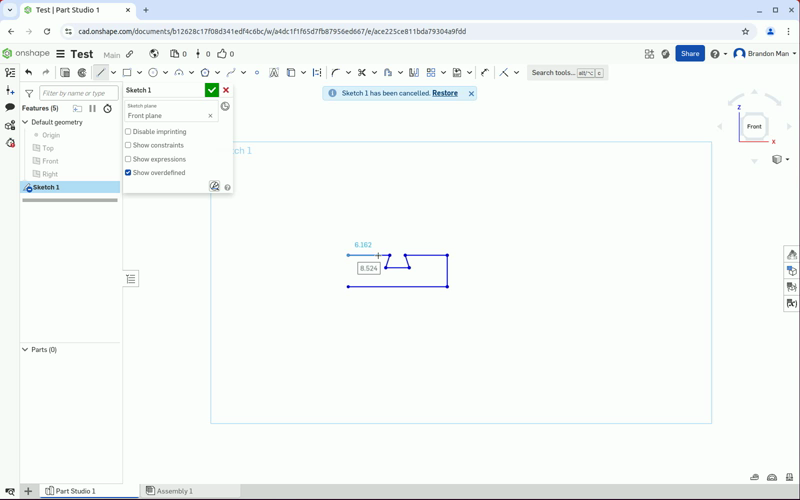
key_down(shift)
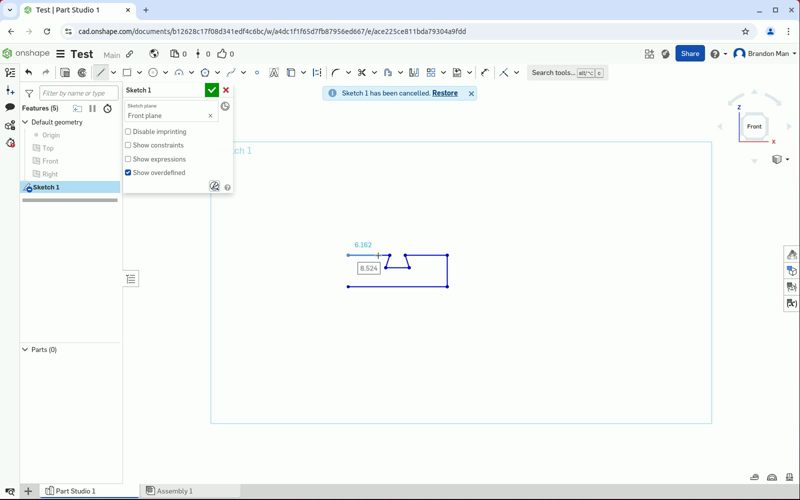
mouse_move(348, 286)
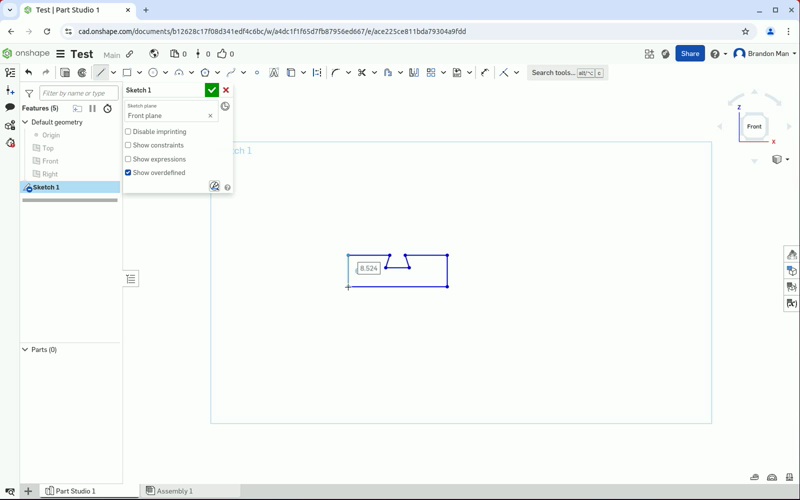
key_up(shift)
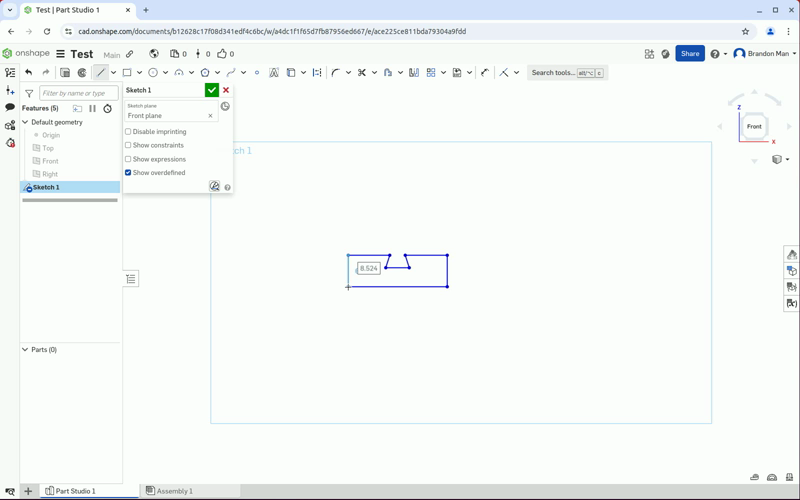
click(348, 286)
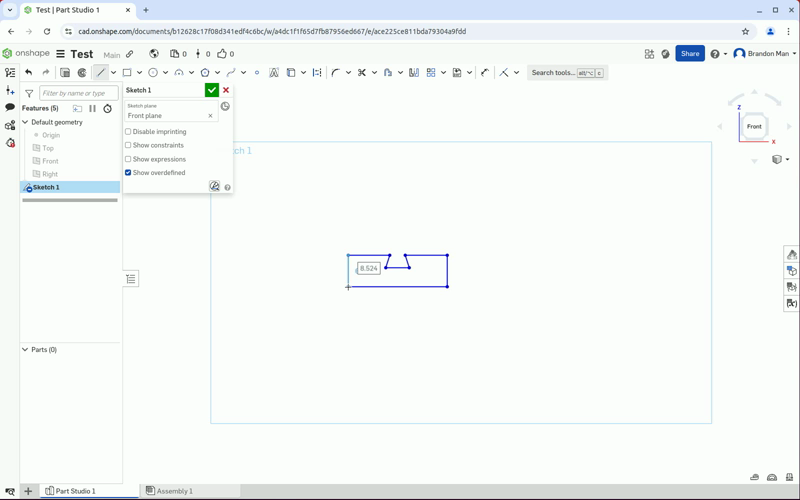
key(esc)
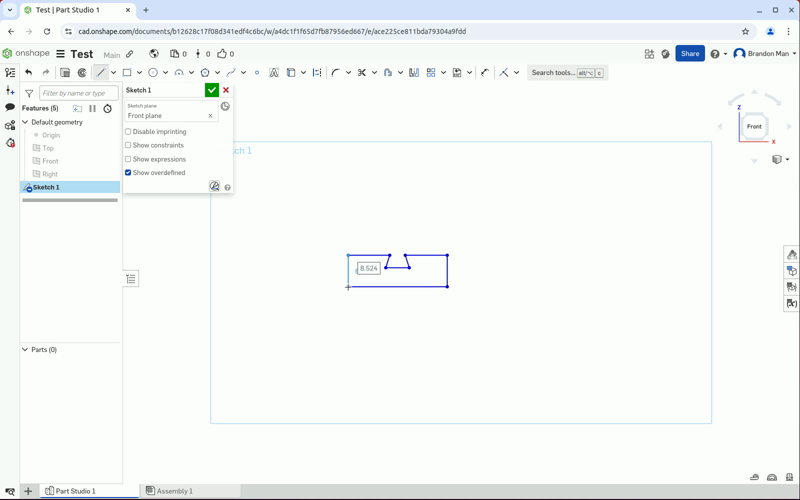
mouse_move(365, 266)
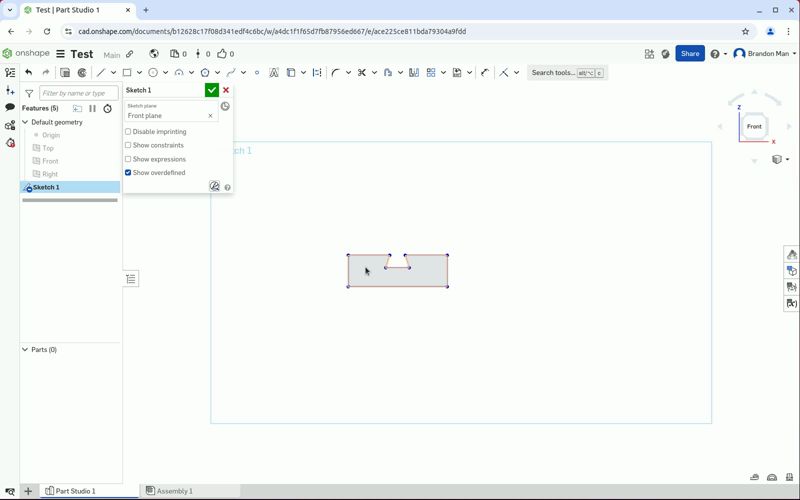
click(365, 266)
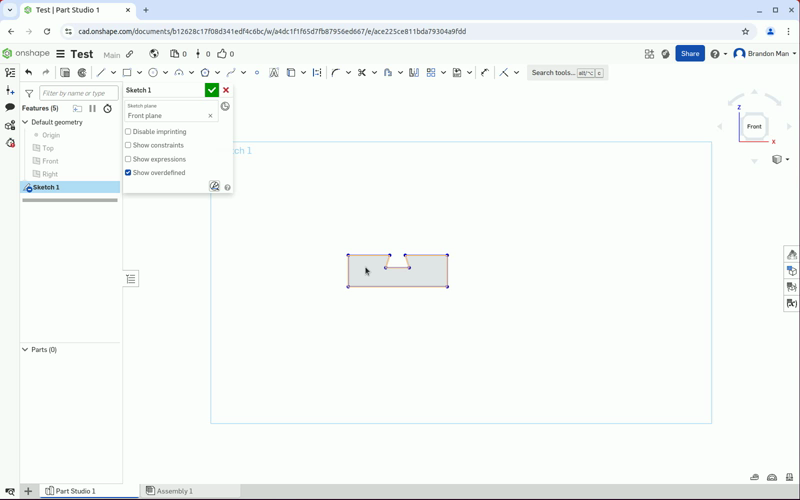
mouse_move(73, 352)
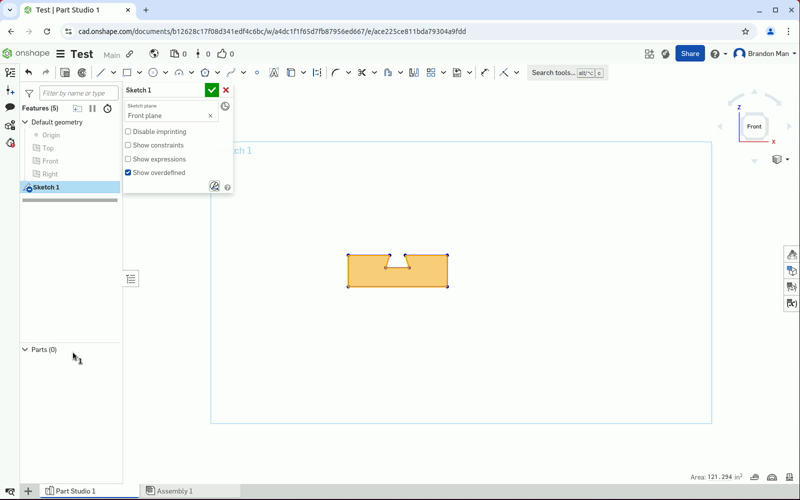
key(shift+y)
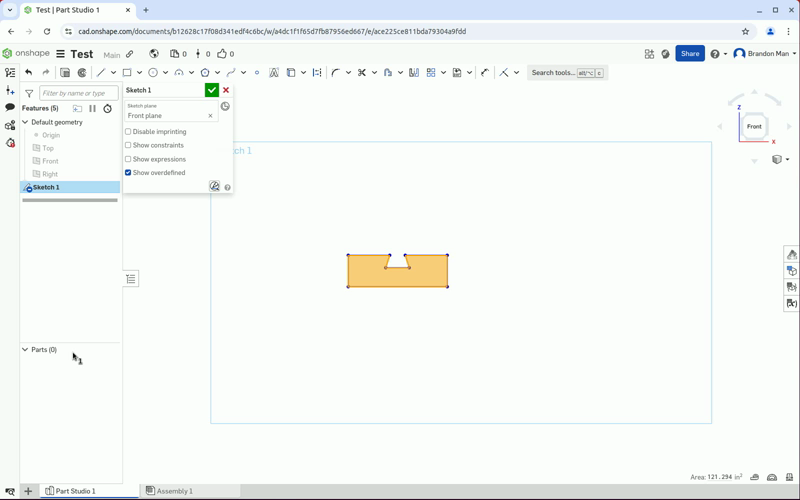
key(shift+e)
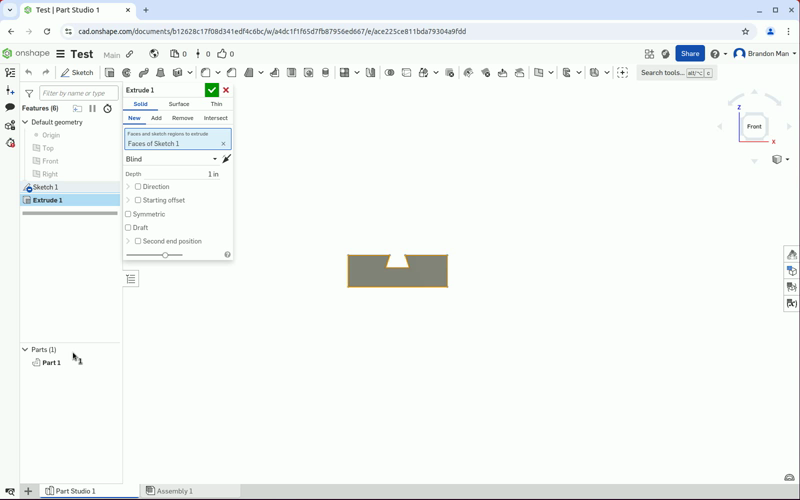
mouse_move(143, 106)
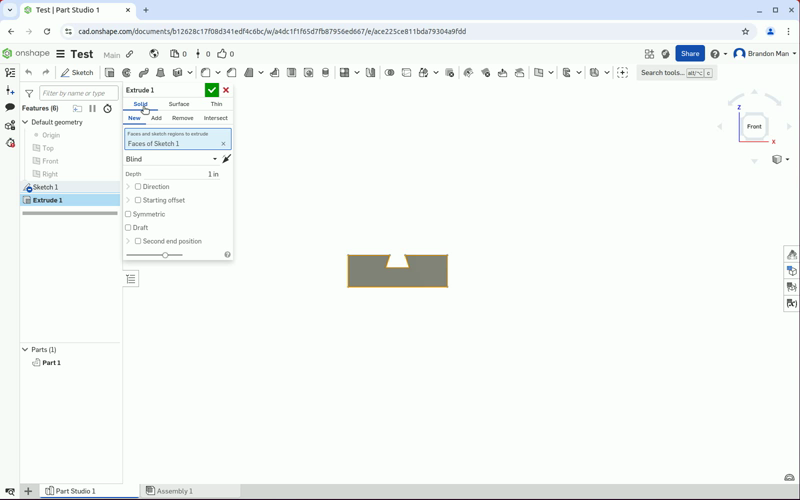
click(143, 106)
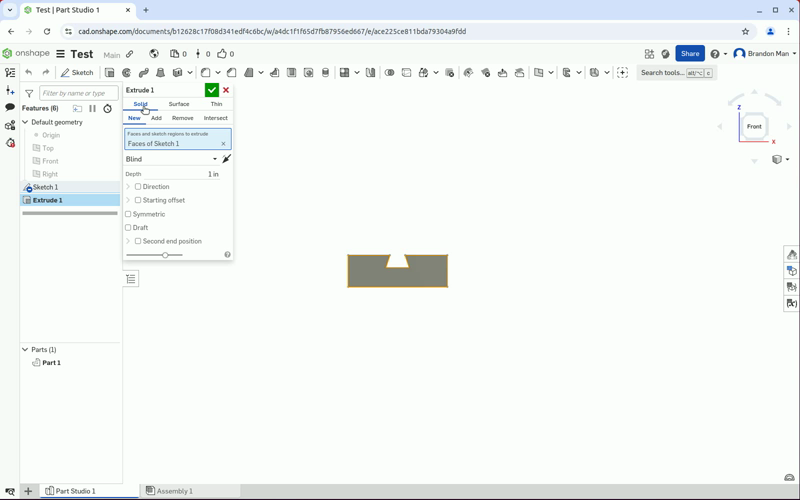
mouse_move(137, 120)
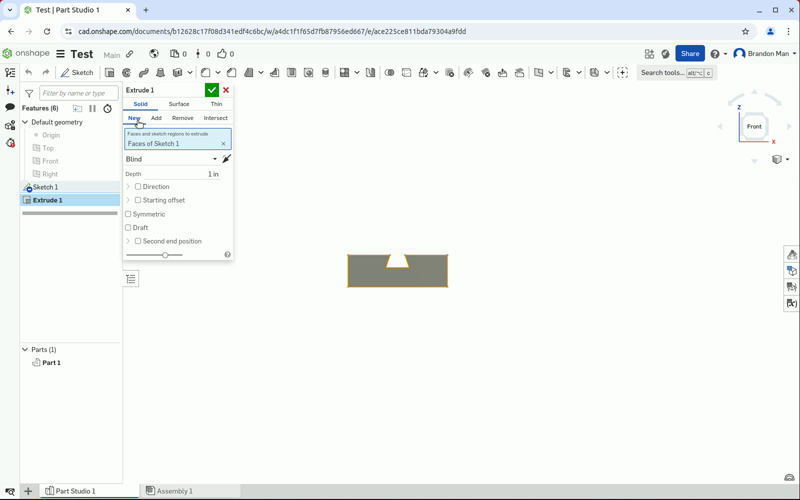
click(137, 120)
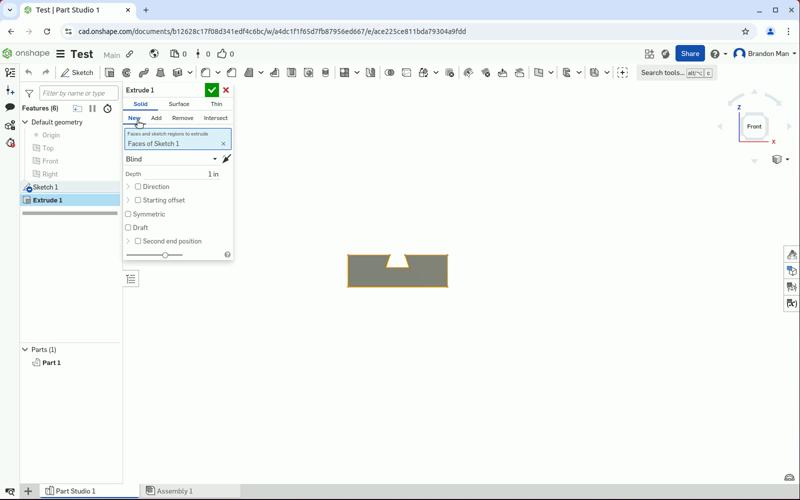
key(tab, 4)
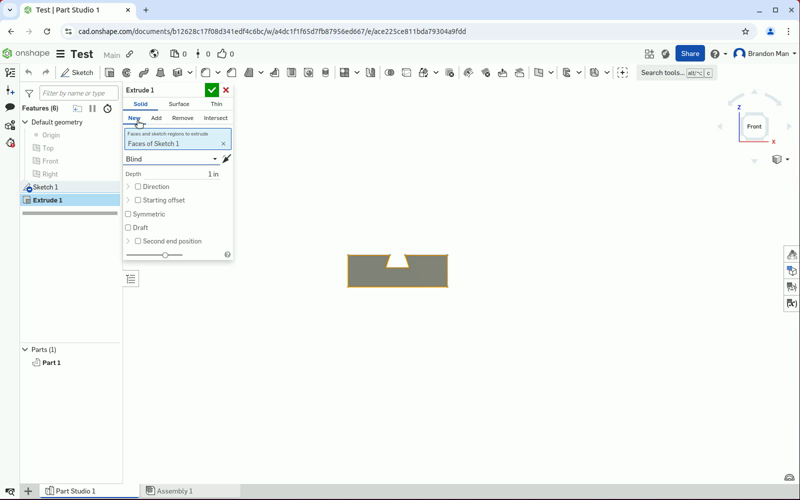
text(20.22)
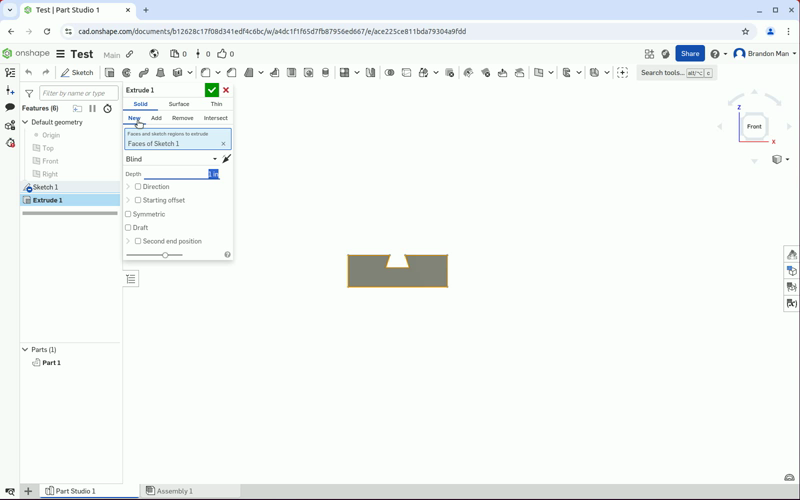
key(enter)
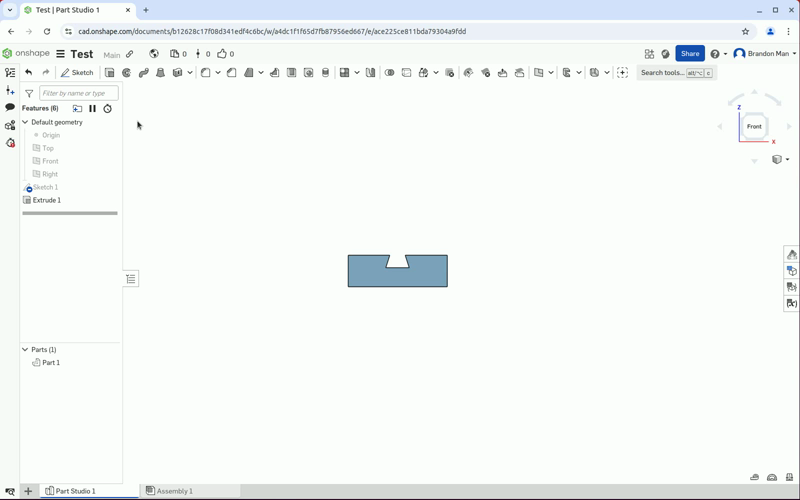
key(shift+h)
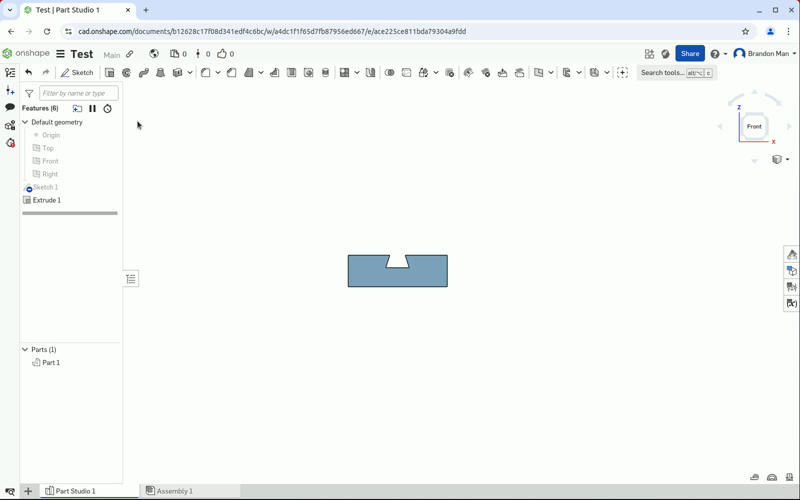
key(shift+h)
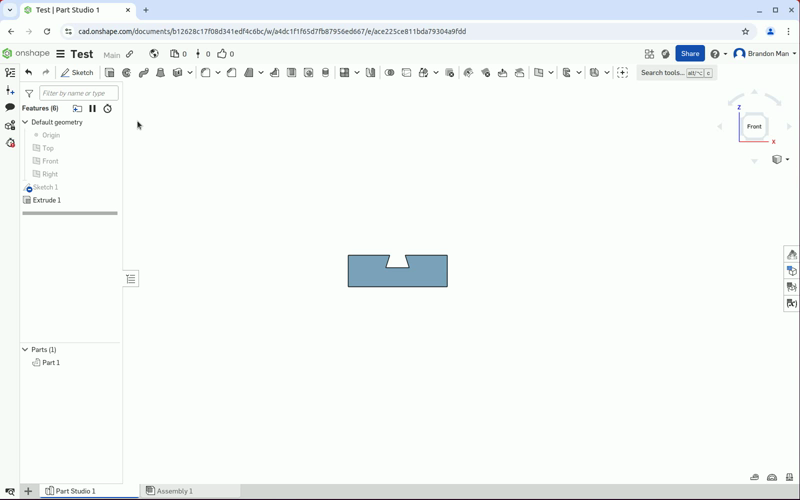
mouse_move(73, 189)
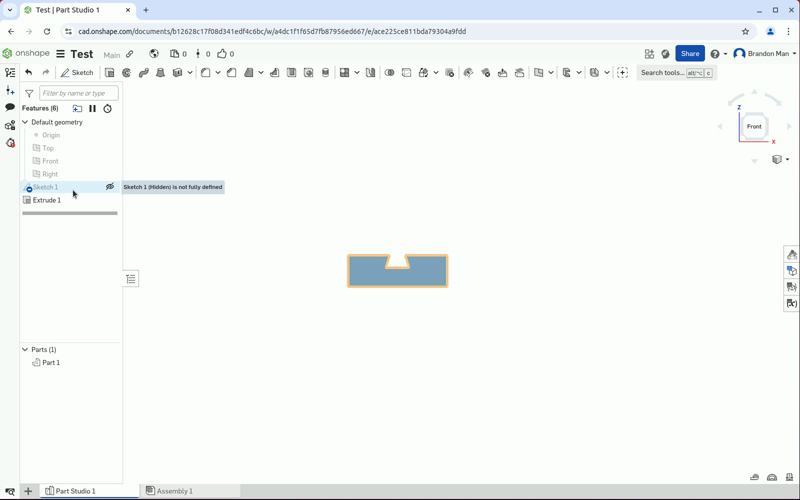
click(73, 189)
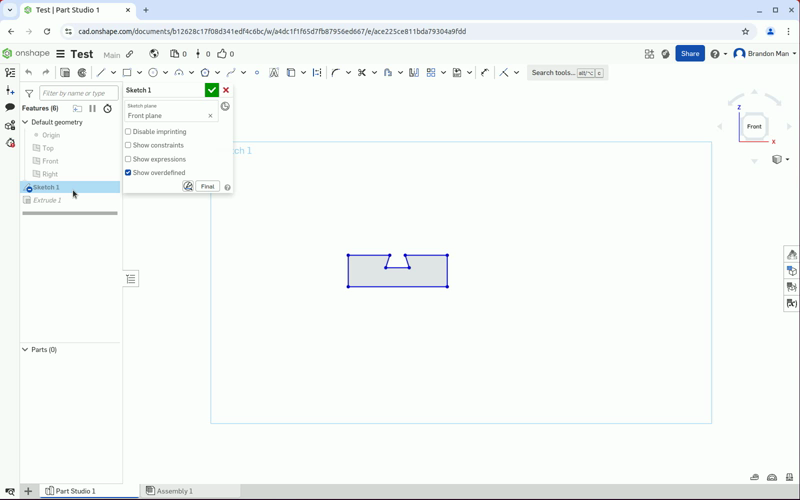
mouse_move(229, 92)
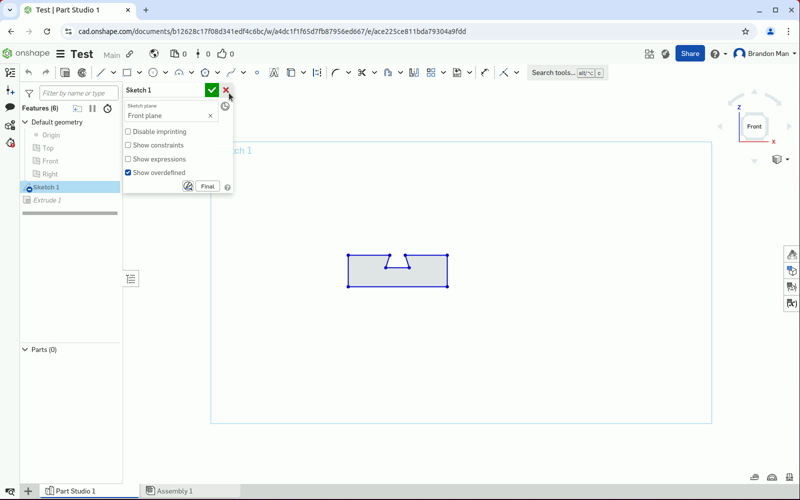
click(229, 92)
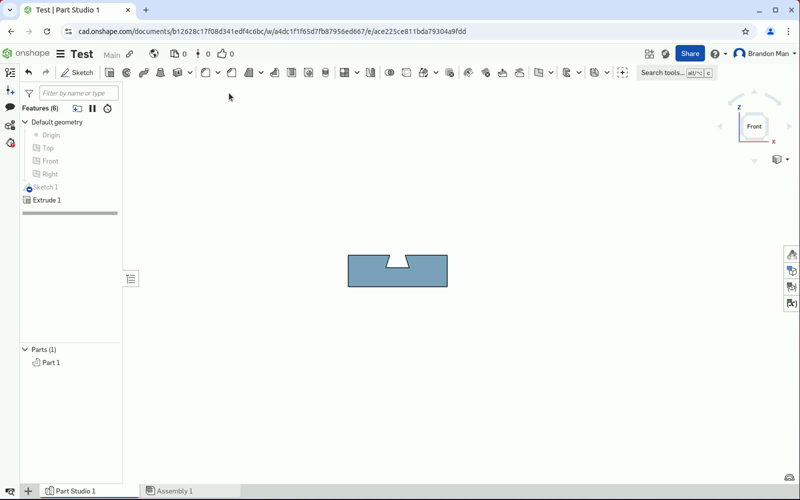
mouse_move(73, 352)
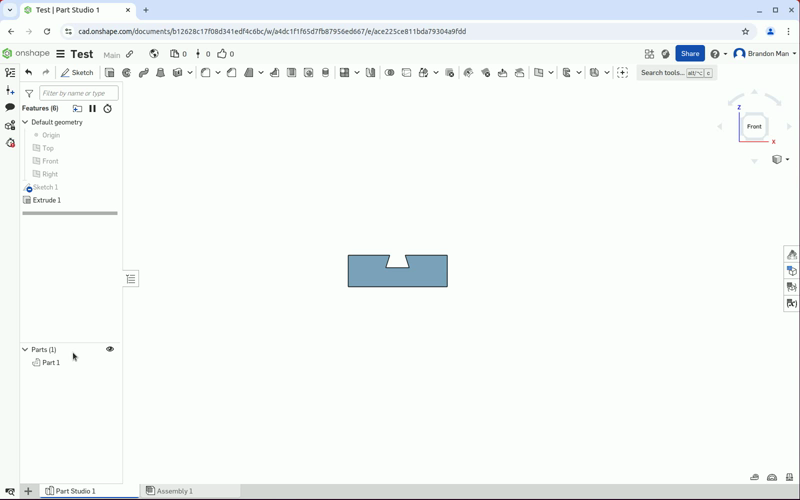
key(y)
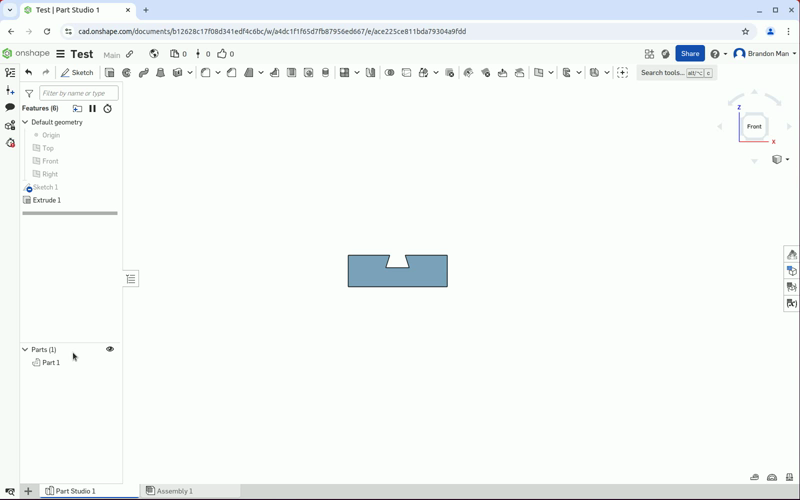
key(shift+p)
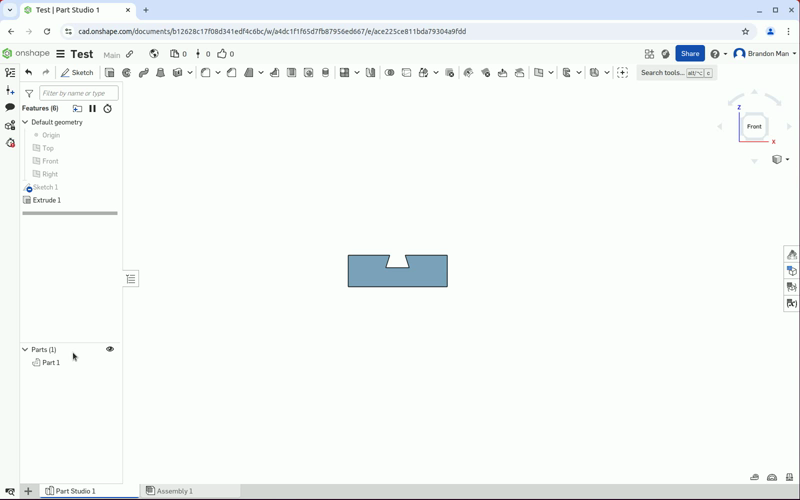
key(space)
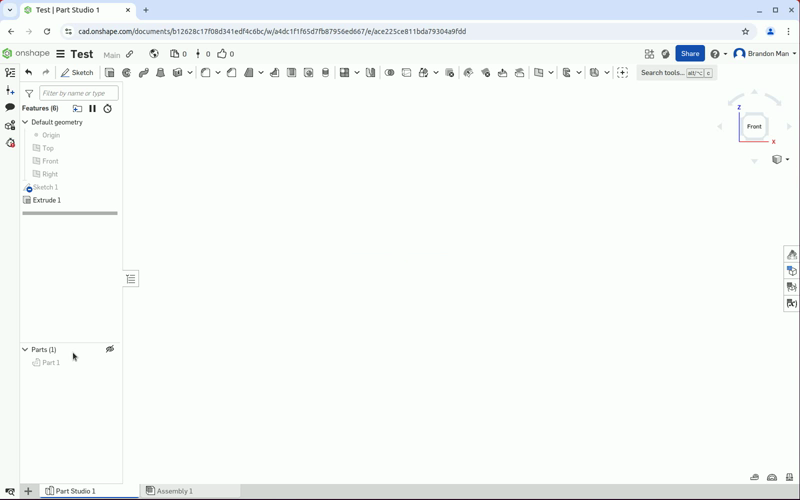
key_down(shift)
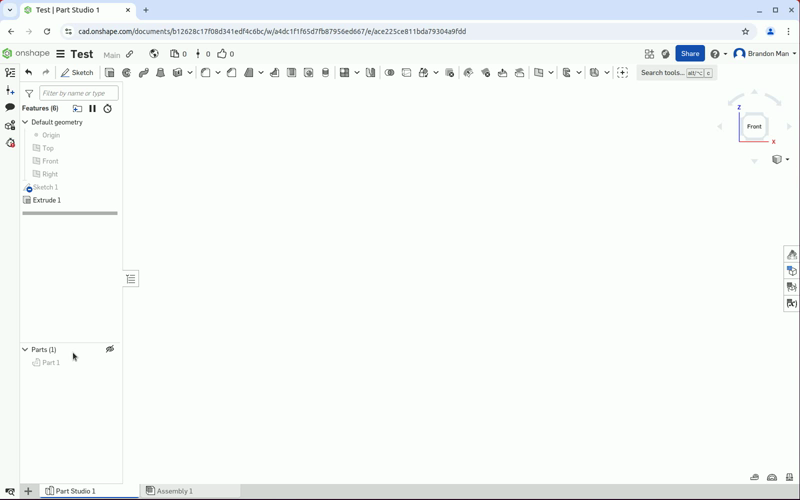
key(left)
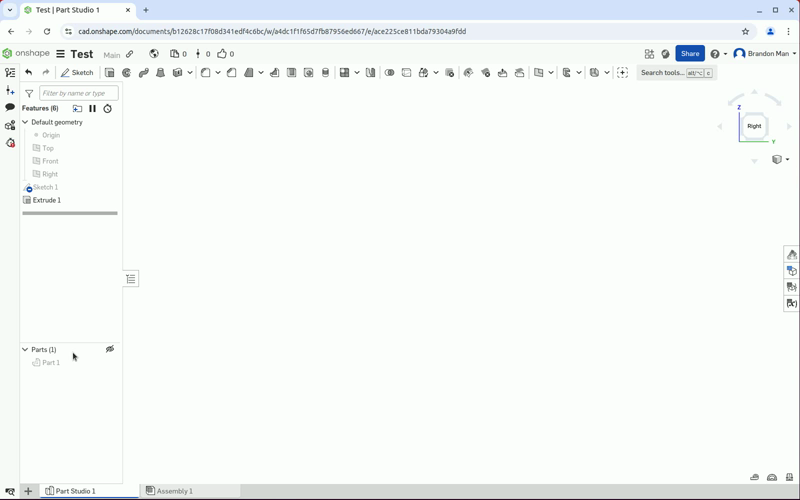
key_up(shift)
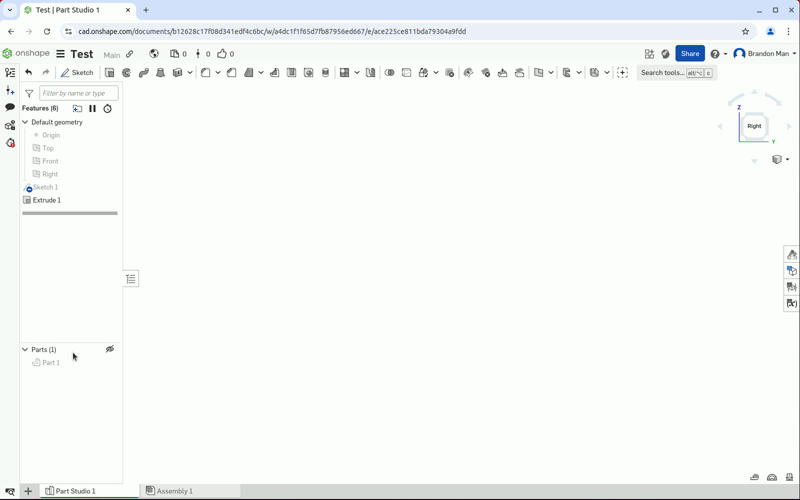
mouse_move(73, 352)
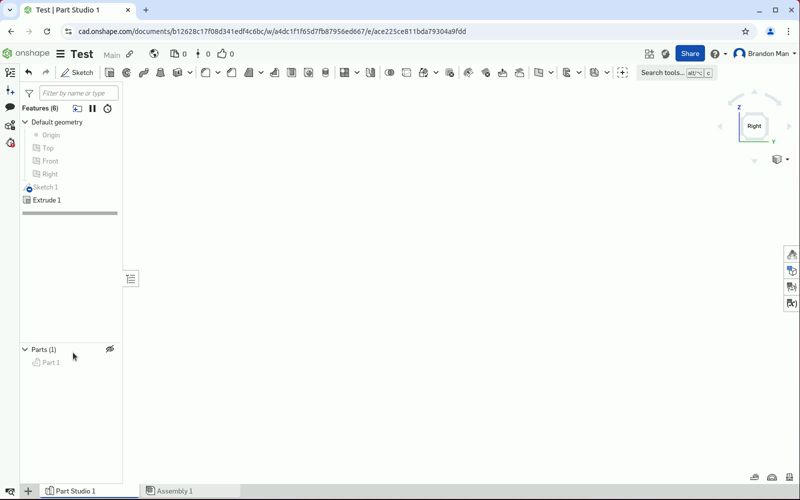
key(shift+y)
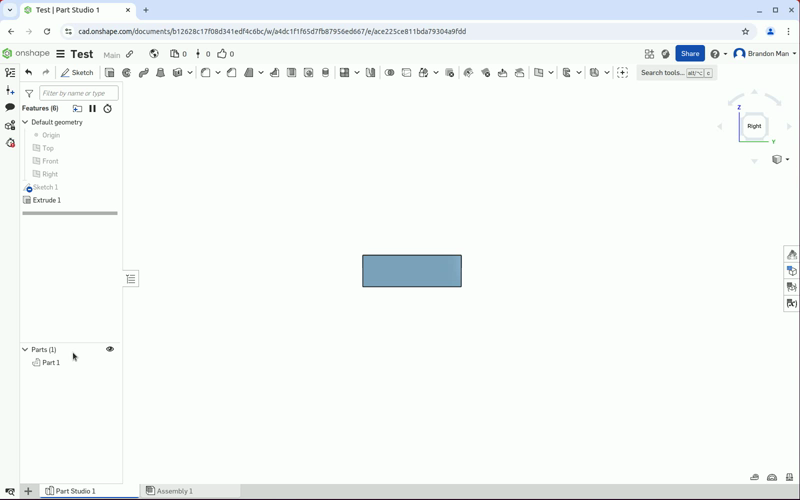
mouse_move(541, 75)
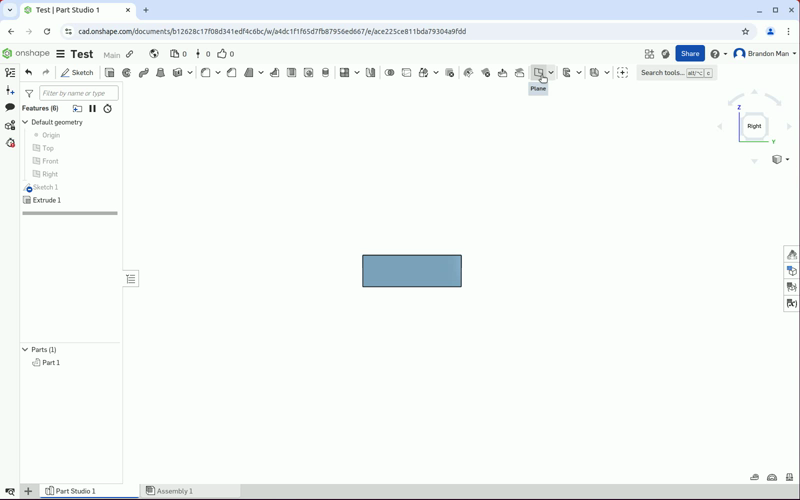
click(541, 75)
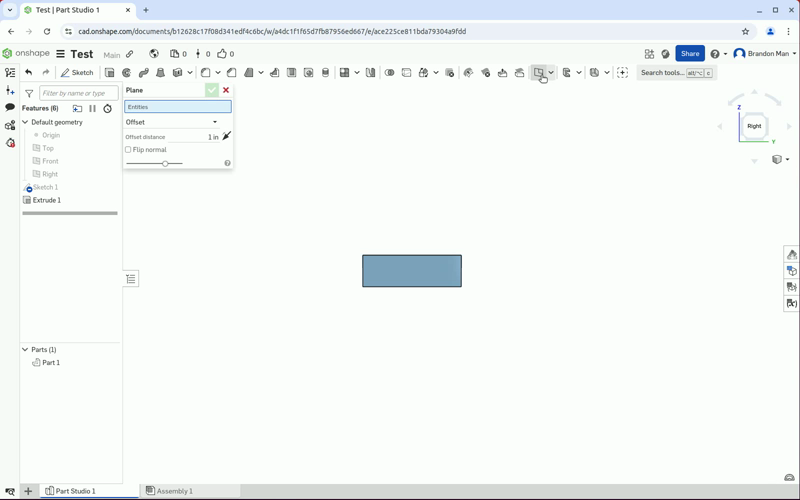
mouse_move(73, 176)
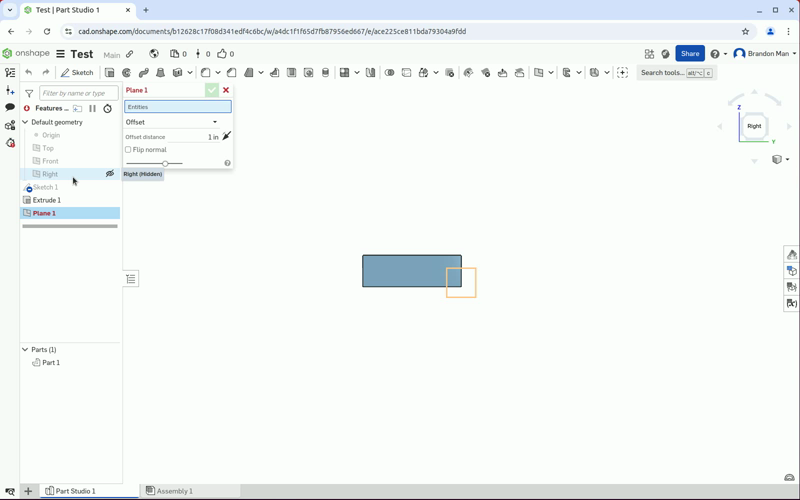
click(73, 176)
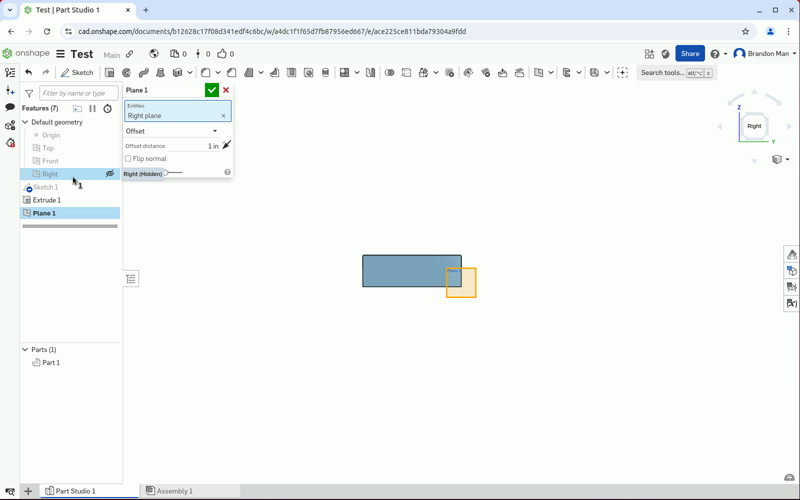
key(tab, 2)
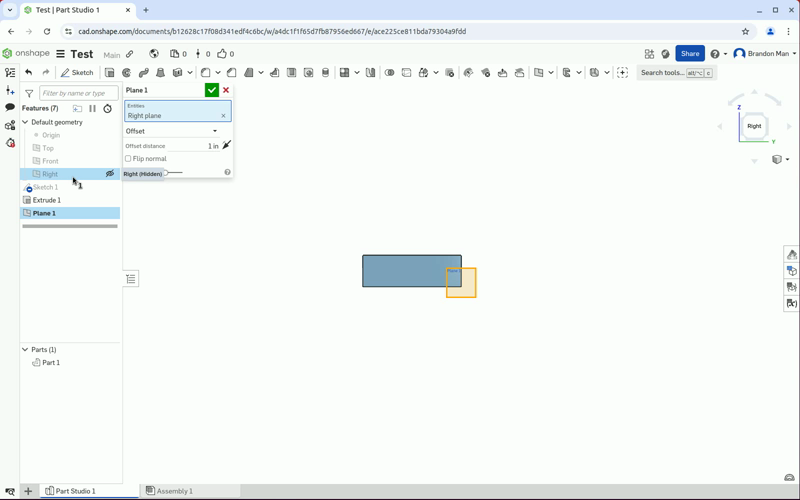
text(2.896)
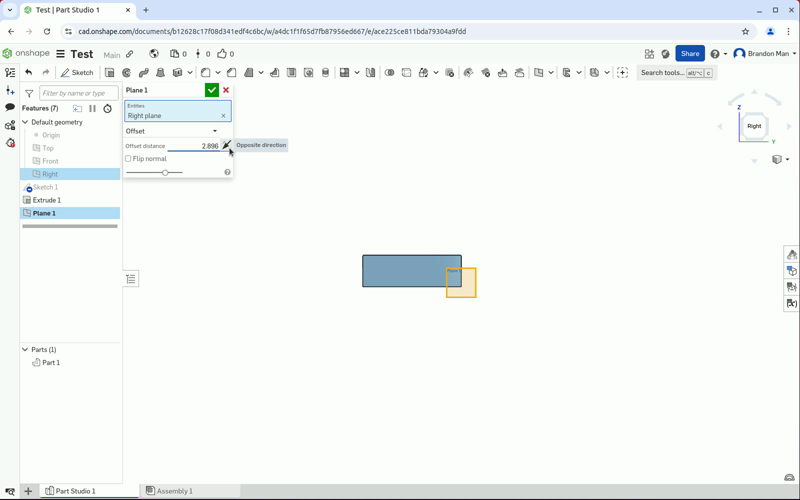
mouse_move(229, 147)
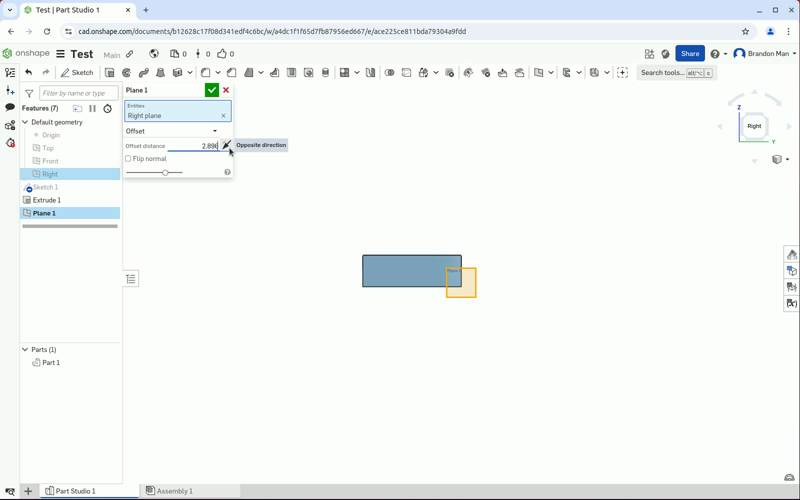
click(229, 147)
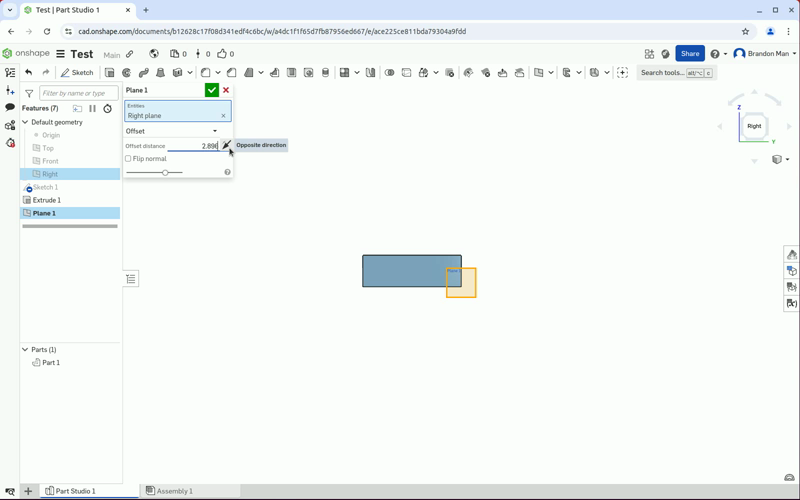
key(enter, 2)
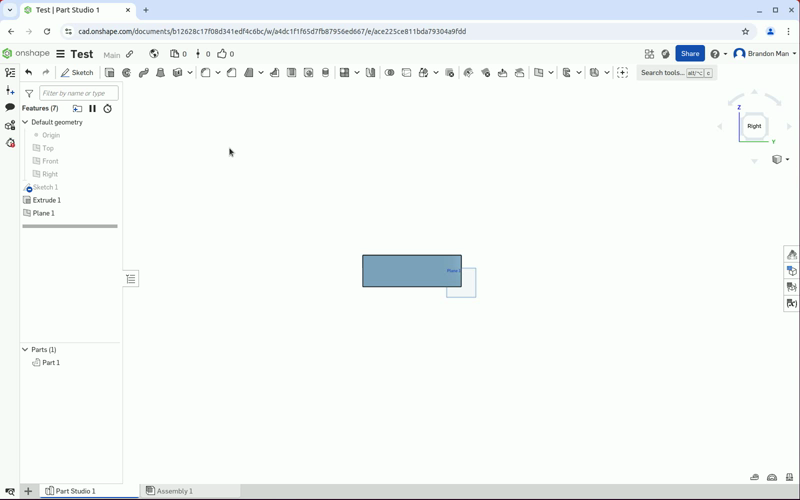
key(shift+s)
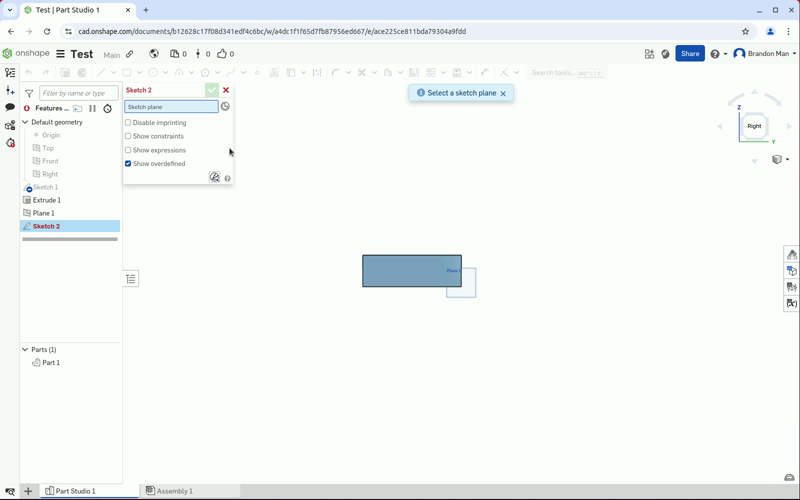
mouse_move(73, 215)
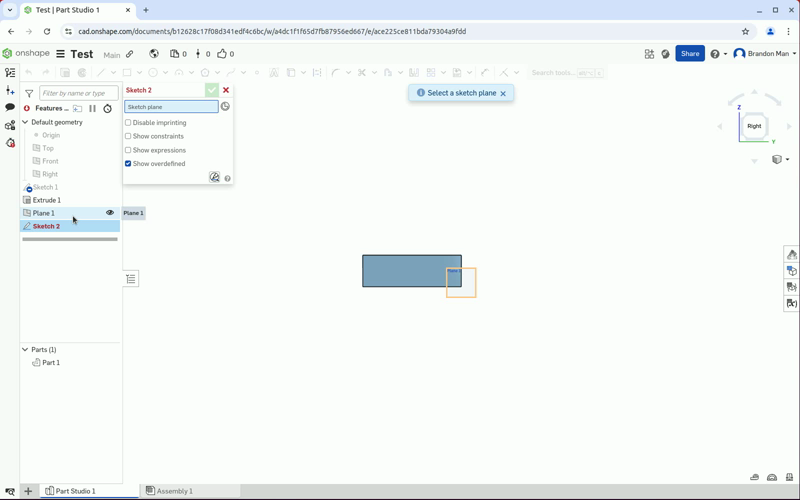
click(73, 215)
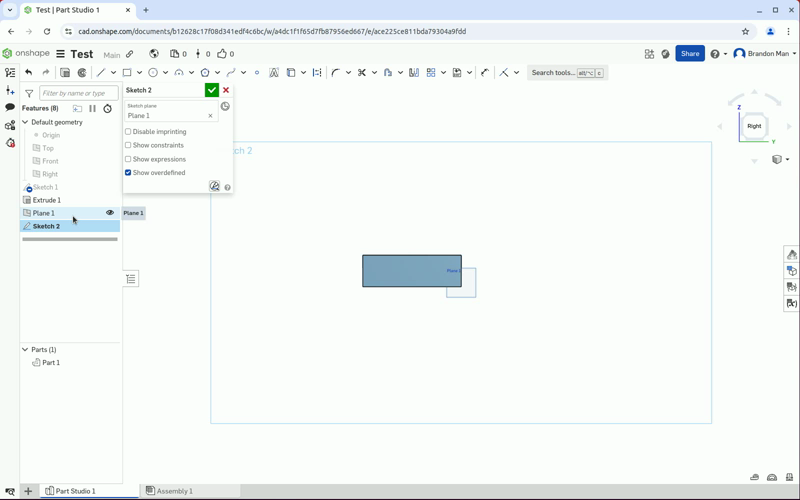
mouse_move(73, 352)
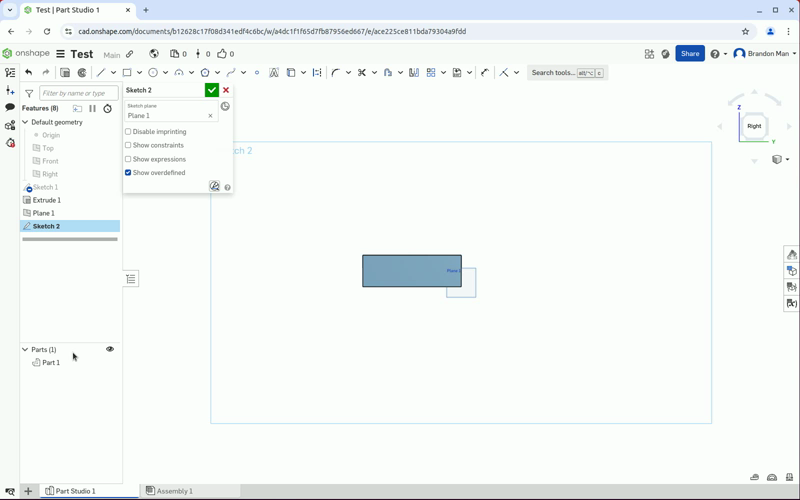
key(y)
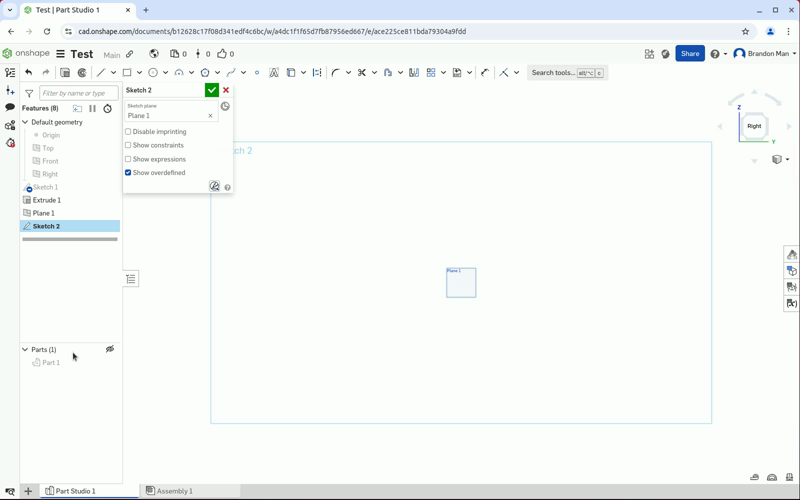
key(l)
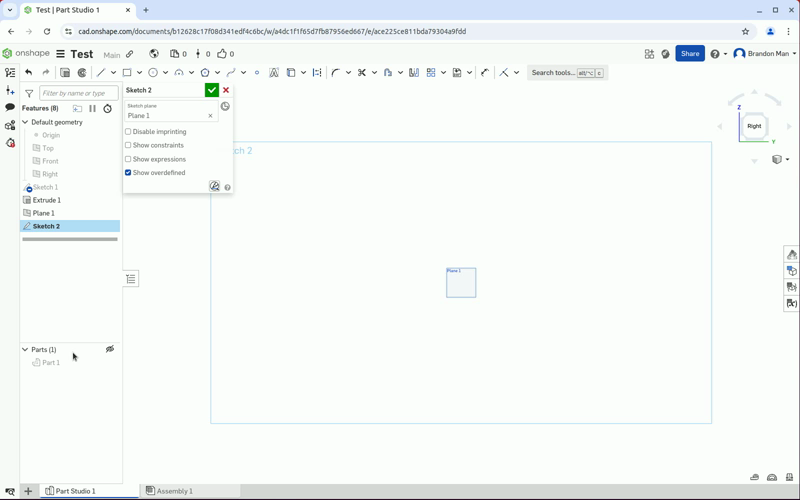
key_down(shift)
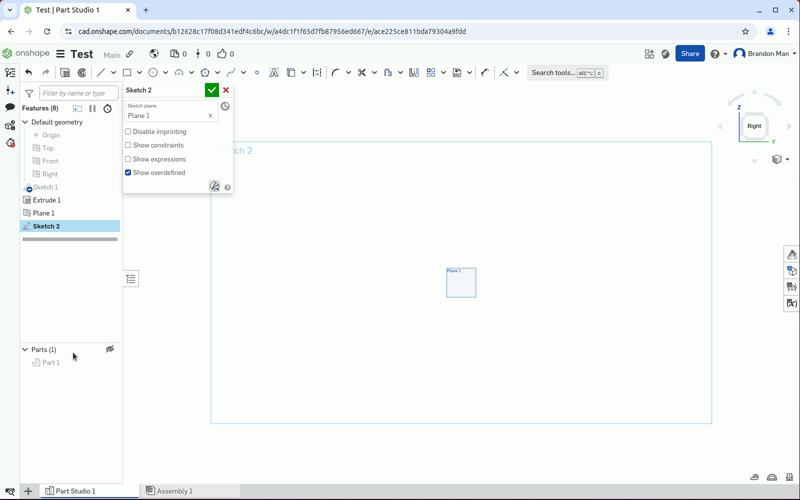
mouse_move(398, 267)
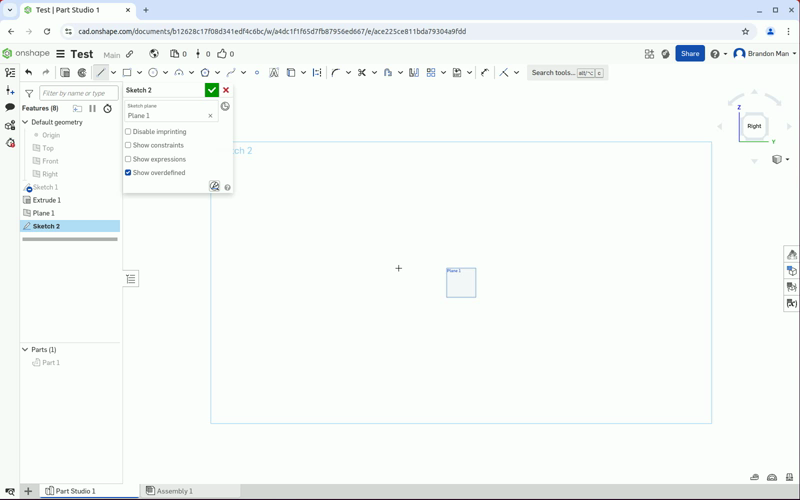
click(398, 267)
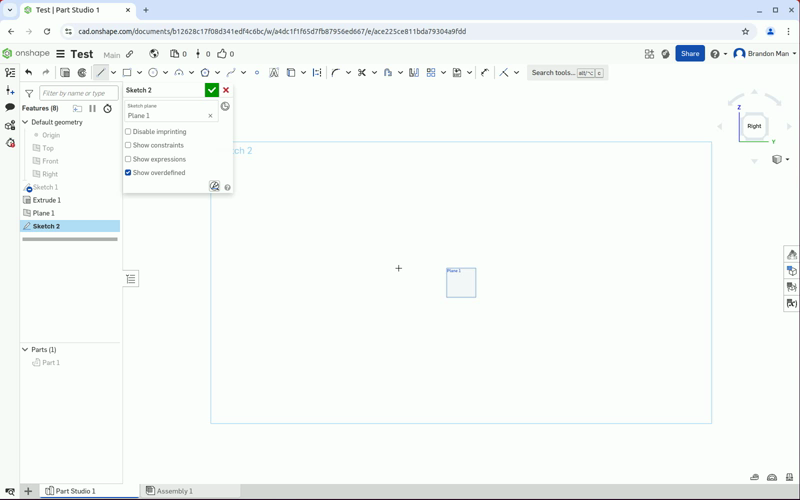
key_up(shift)
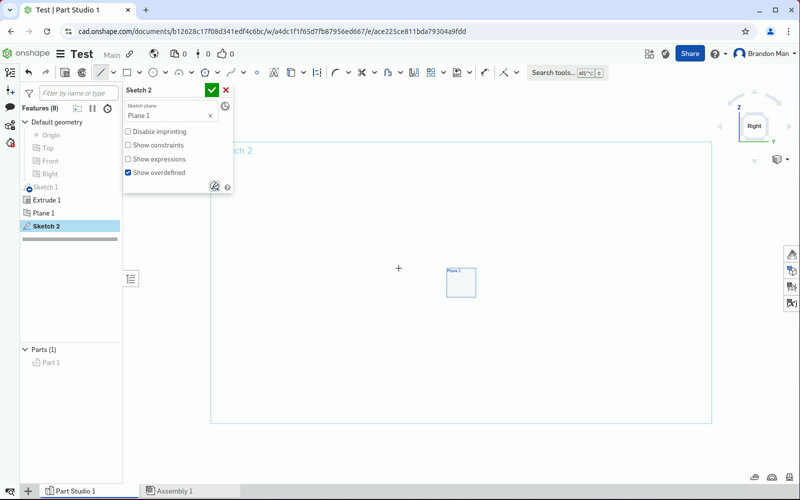
key_down(shift)
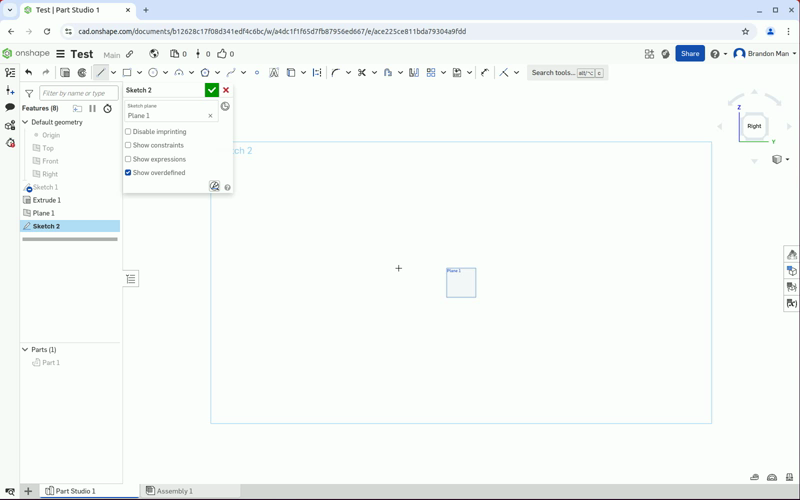
mouse_move(428, 267)
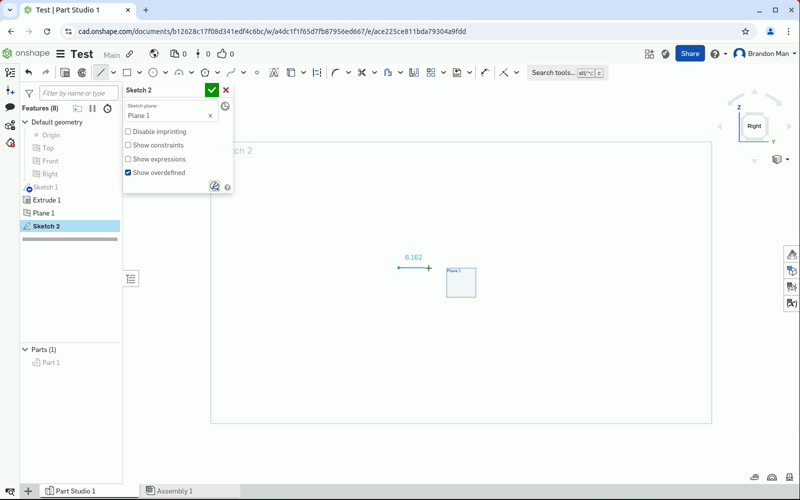
mouse_move(424, 267)
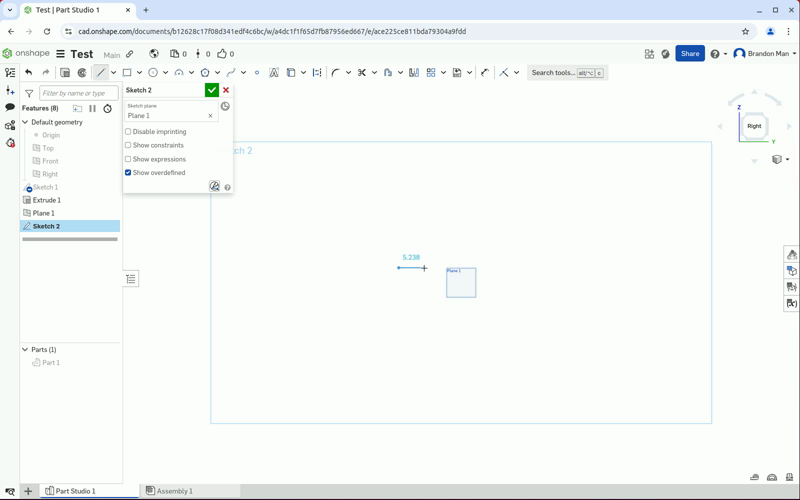
click(424, 267)
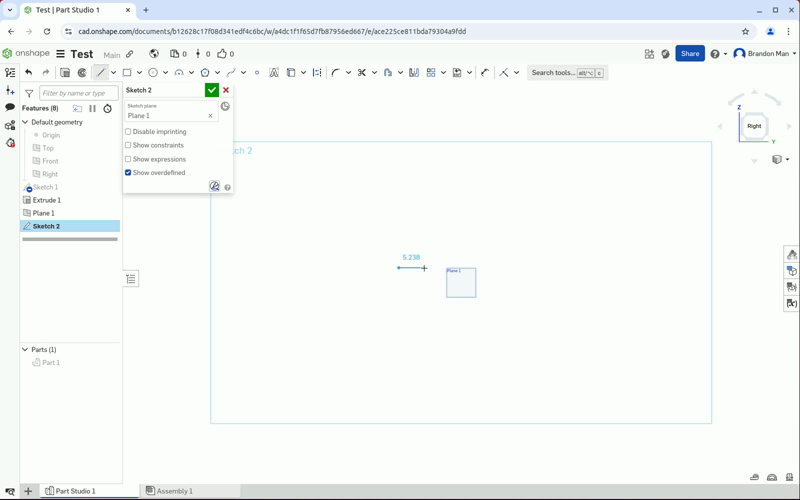
key_up(shift)
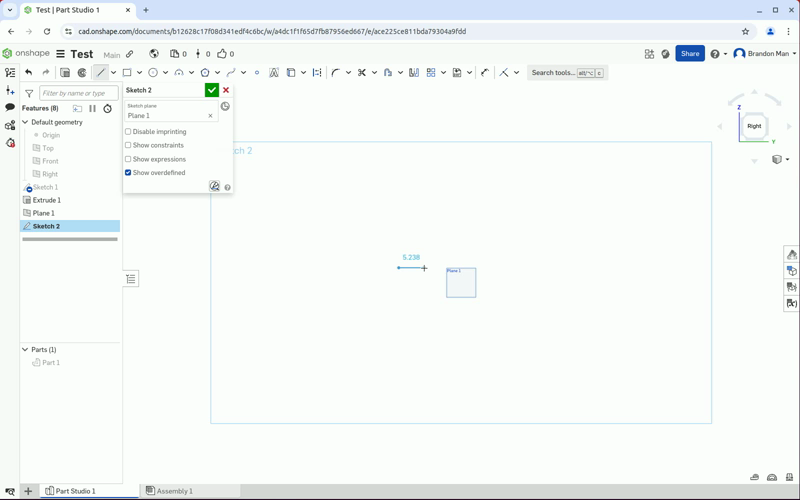
key_down(shift)
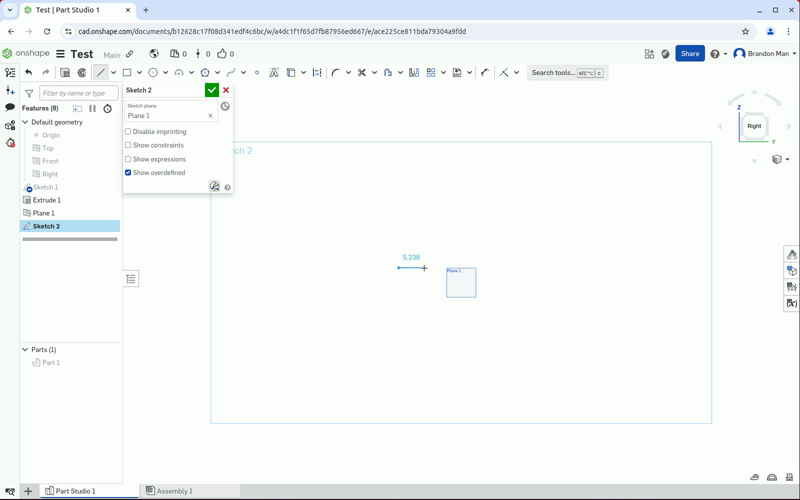
mouse_move(454, 267)
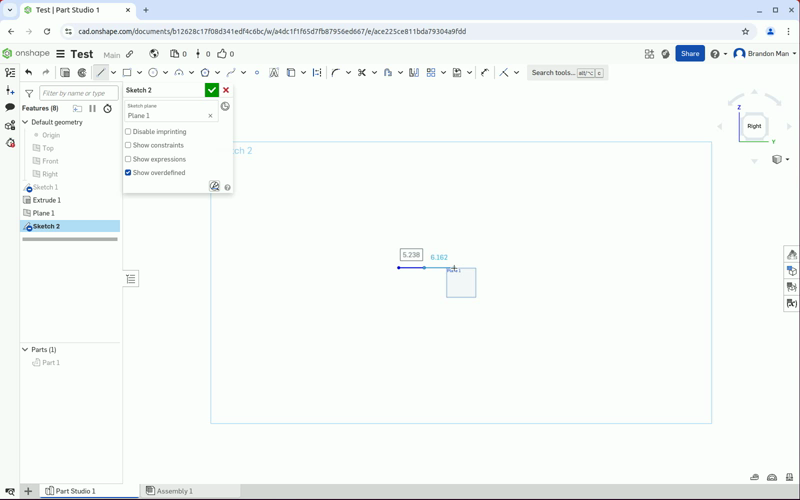
mouse_move(419, 254)
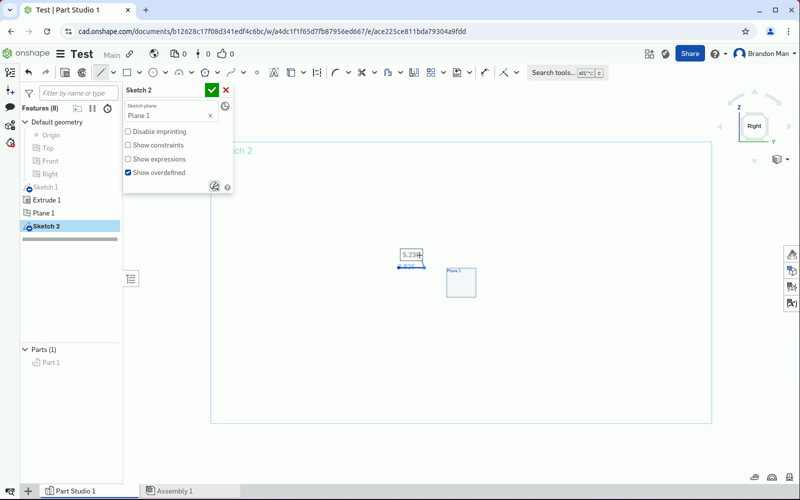
click(419, 254)
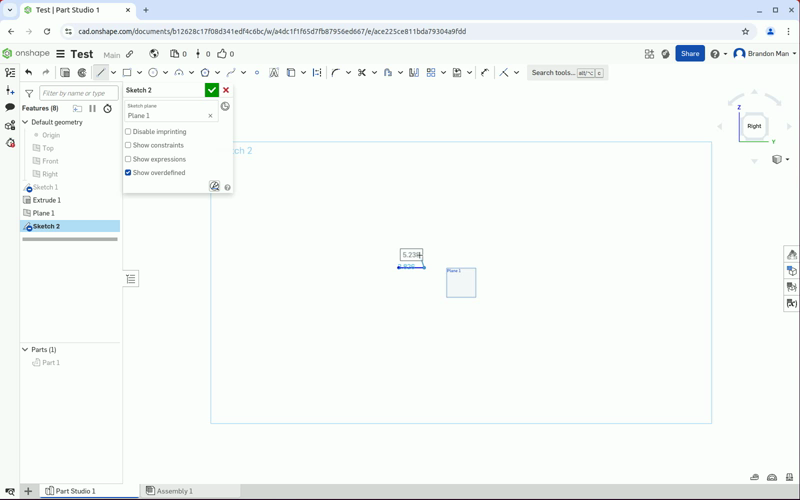
key_up(shift)
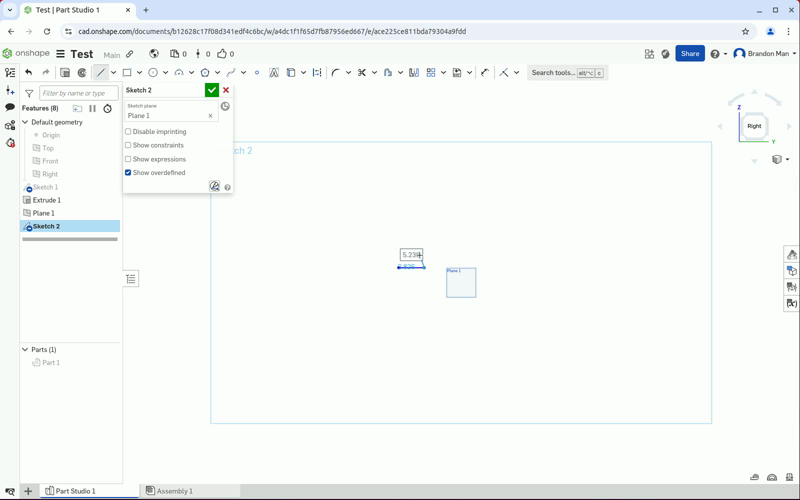
key_down(shift)
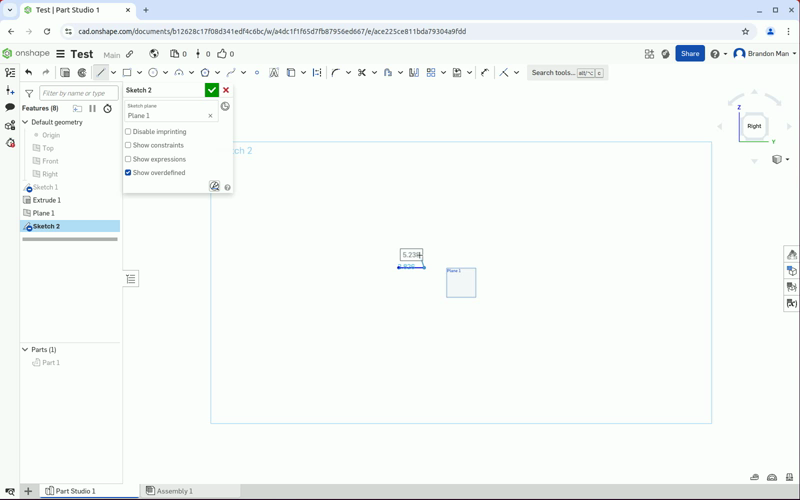
mouse_move(449, 254)
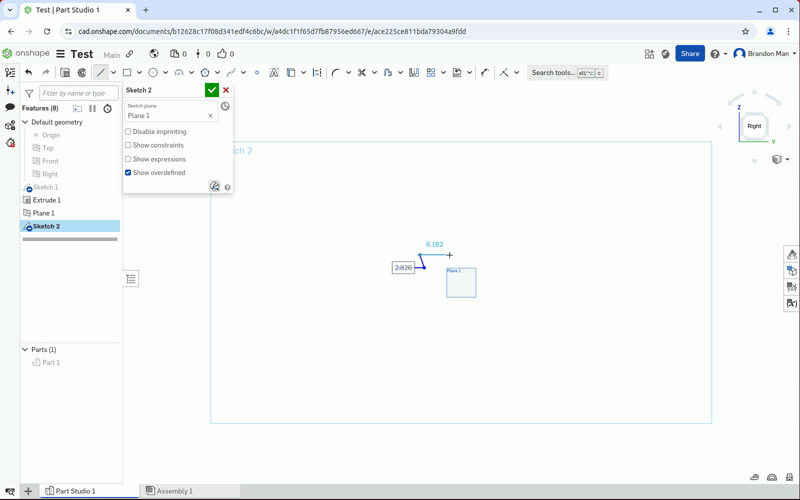
mouse_move(411, 254)
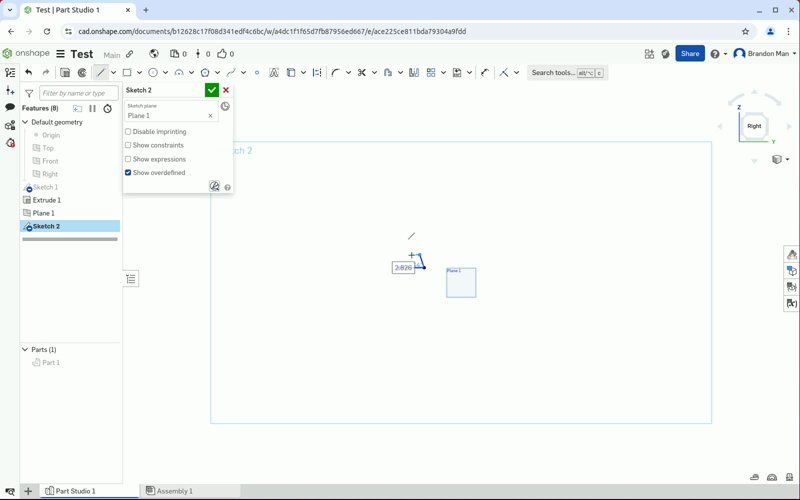
click(411, 254)
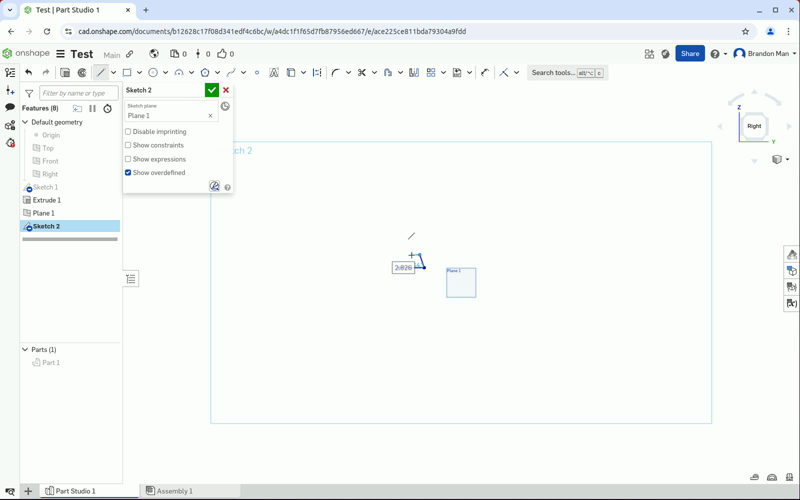
key_up(shift)
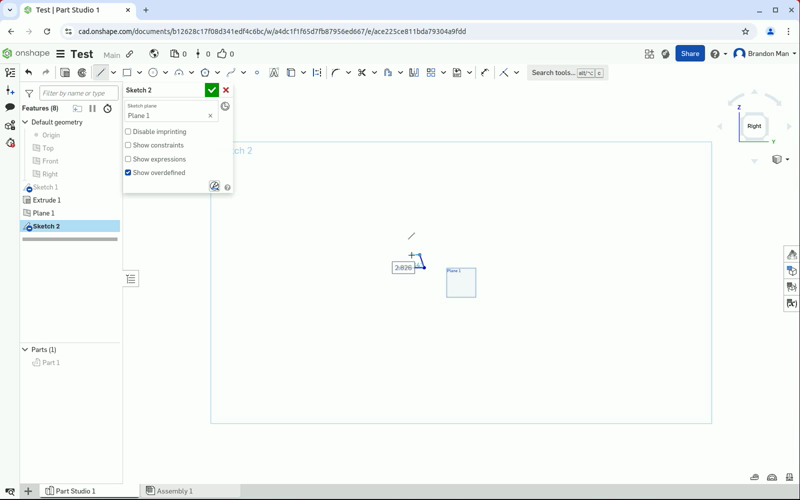
key_down(shift)
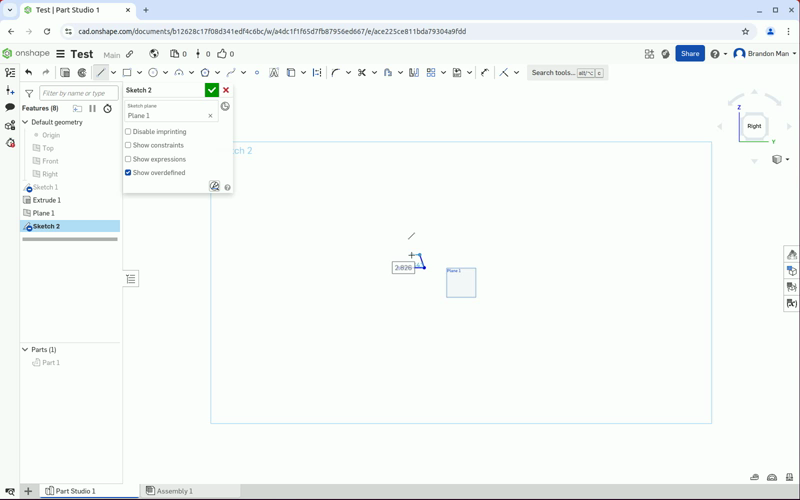
mouse_move(441, 254)
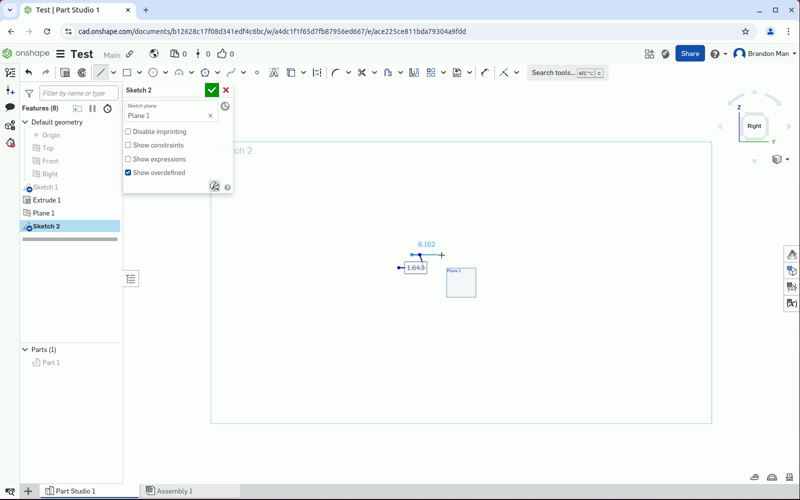
mouse_move(403, 254)
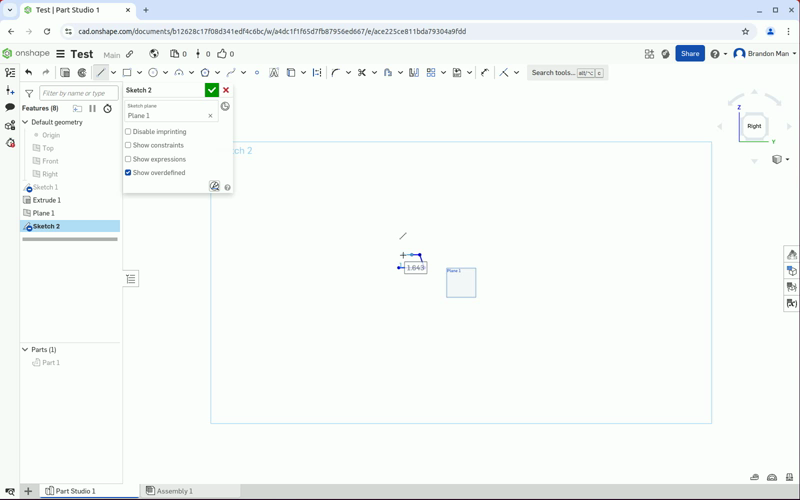
click(403, 254)
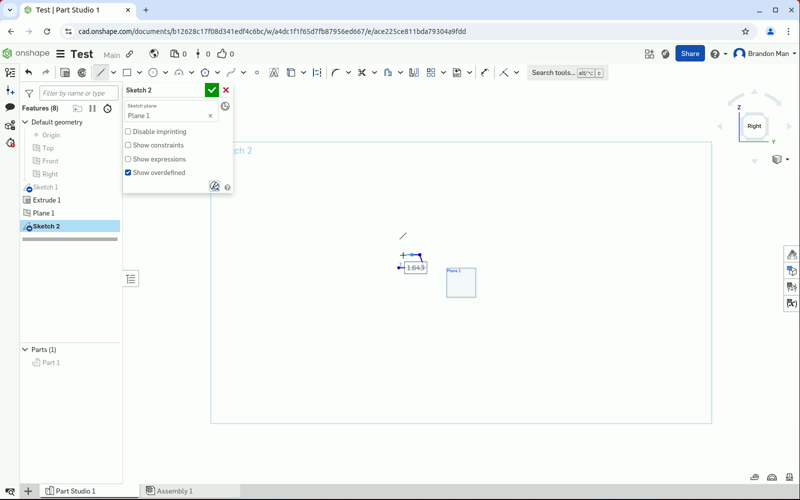
key_up(shift)
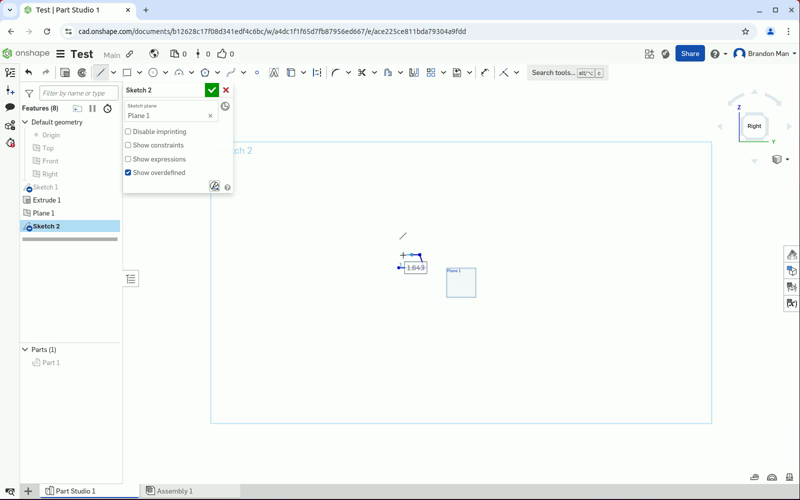
mouse_move(433, 254)
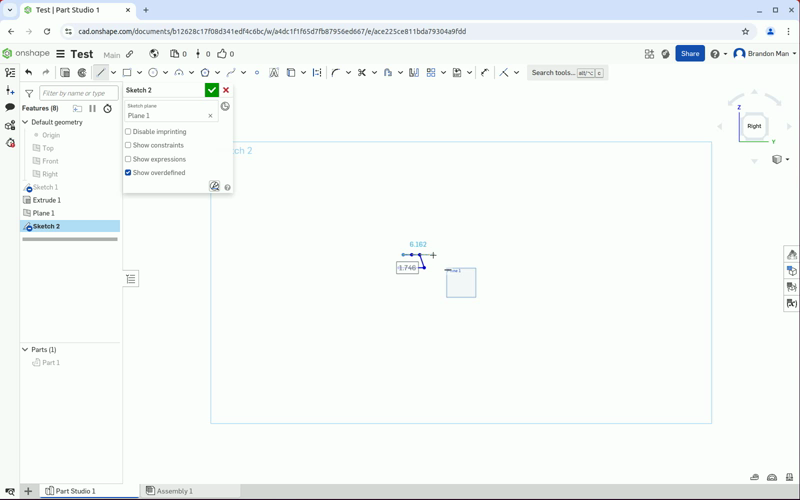
key_down(shift)
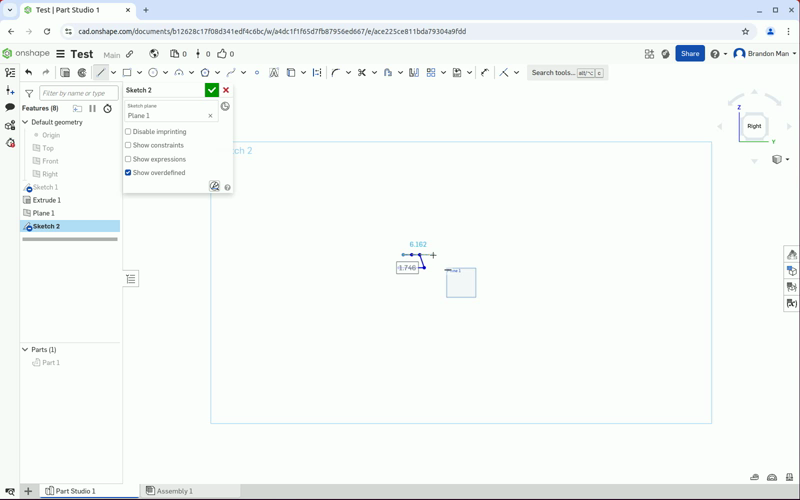
mouse_move(398, 267)
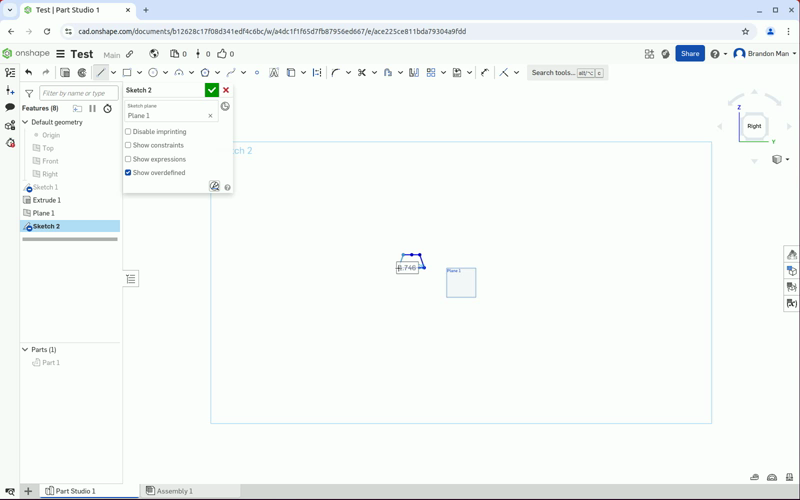
key_up(shift)
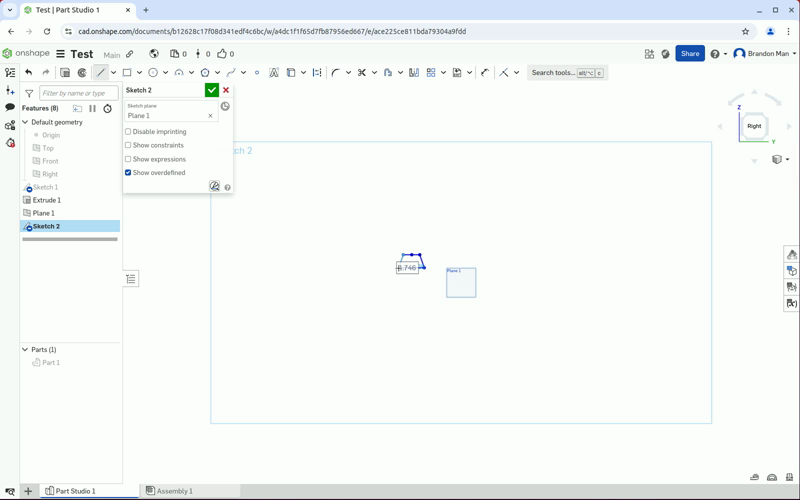
click(398, 267)
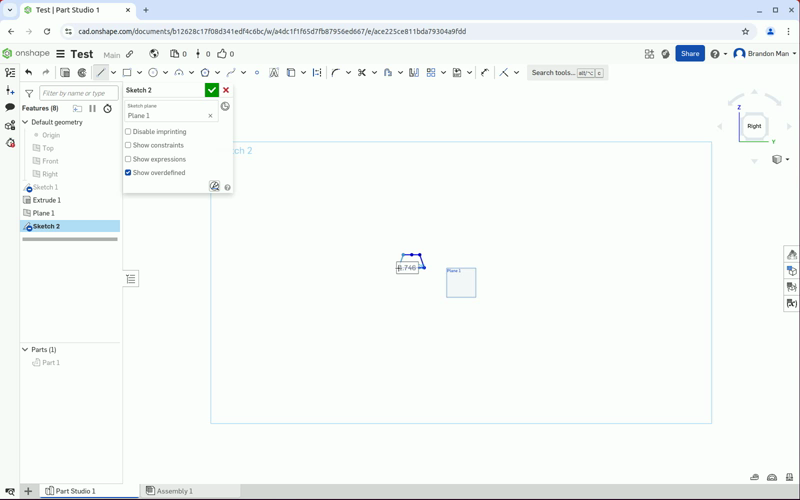
key(esc)
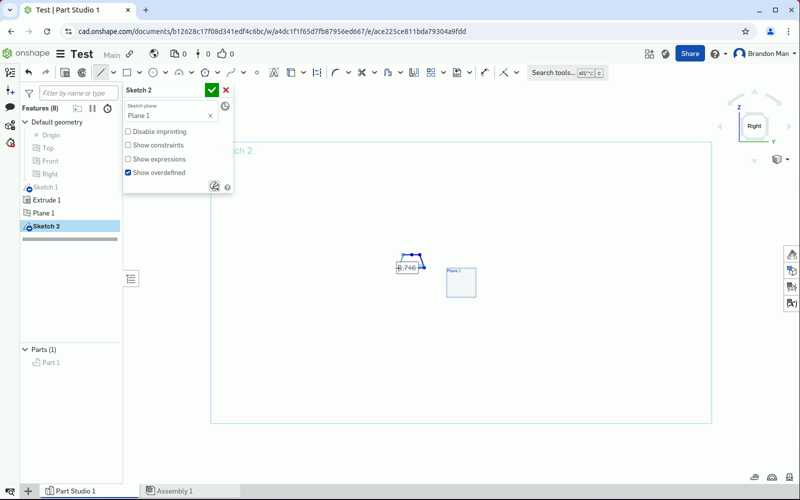
mouse_move(410, 261)
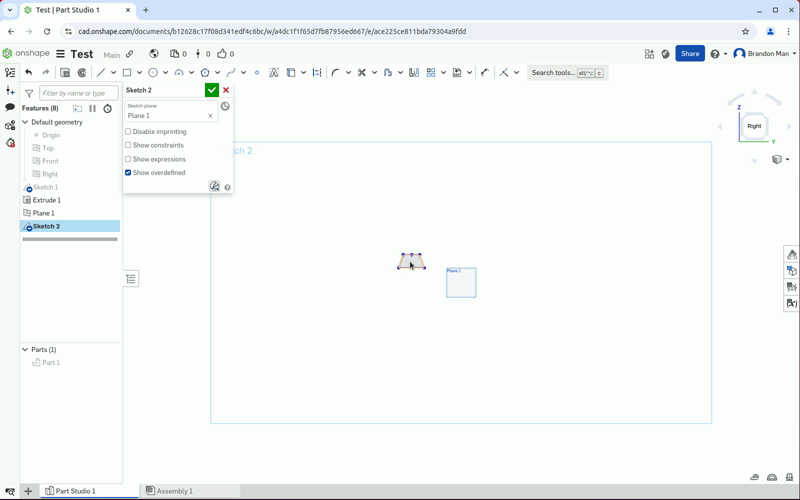
scroll(6)
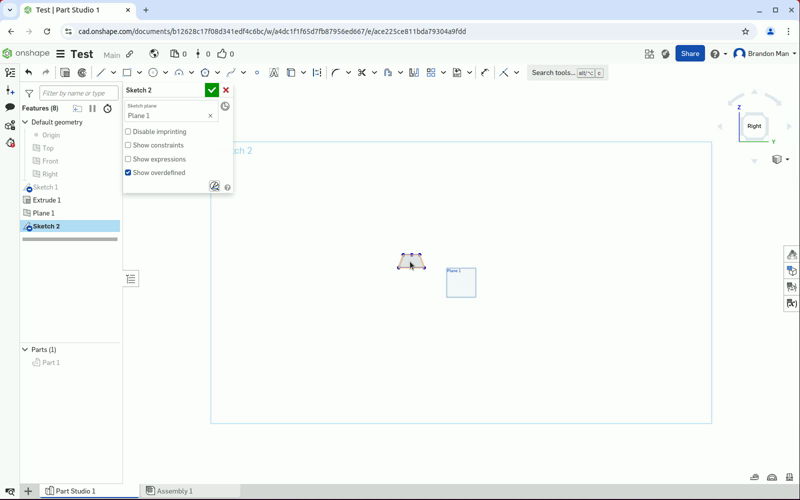
scroll(6)
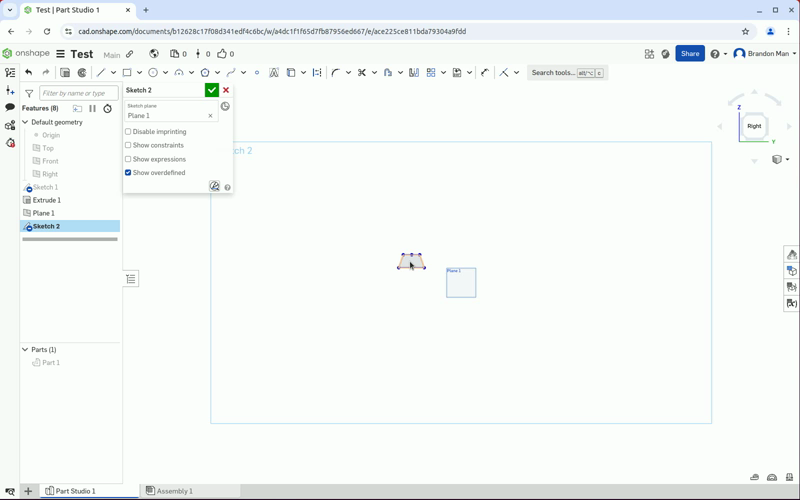
scroll(6)
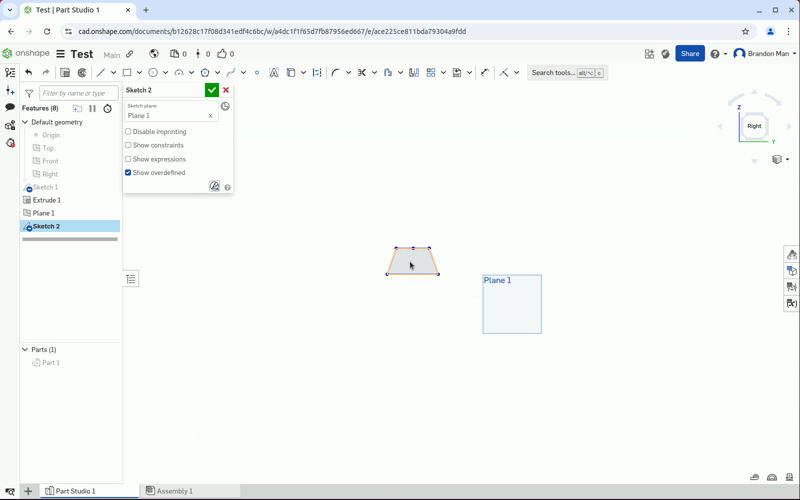
scroll(6)
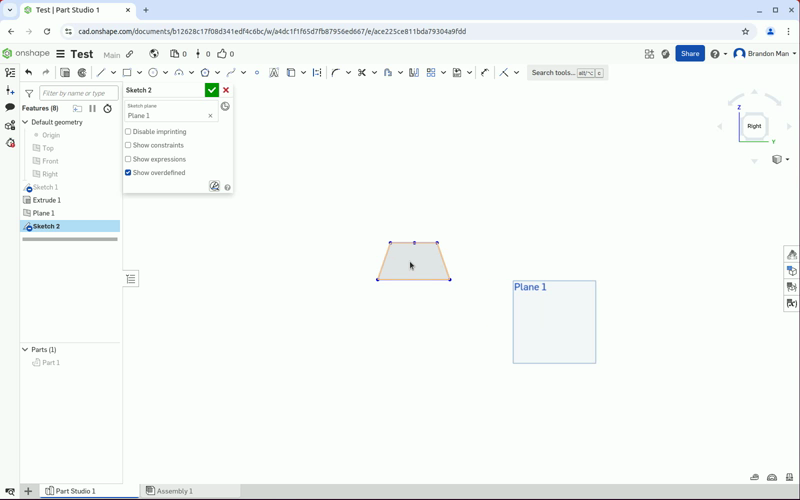
scroll(6)
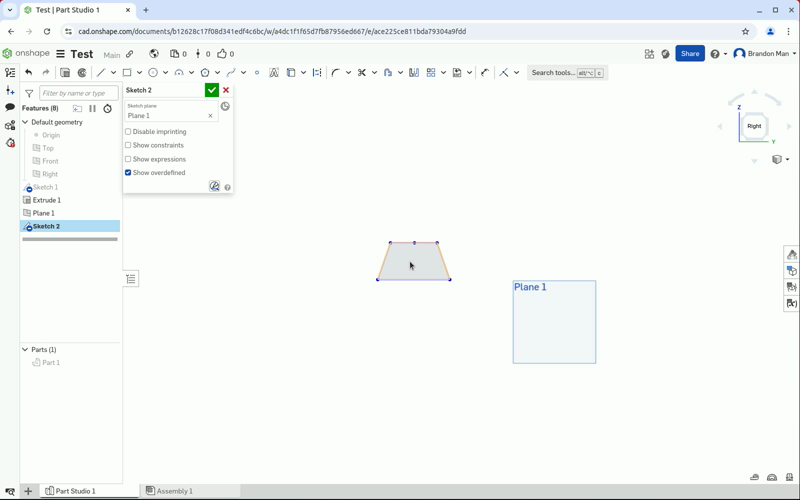
scroll(6)
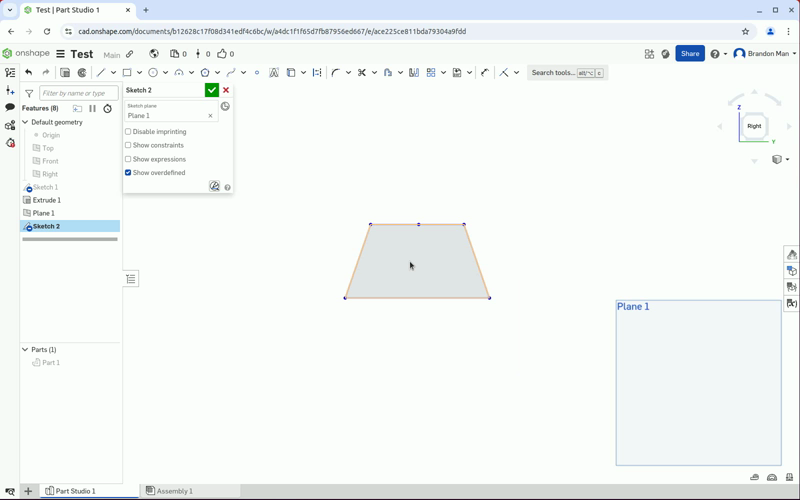
scroll(6)
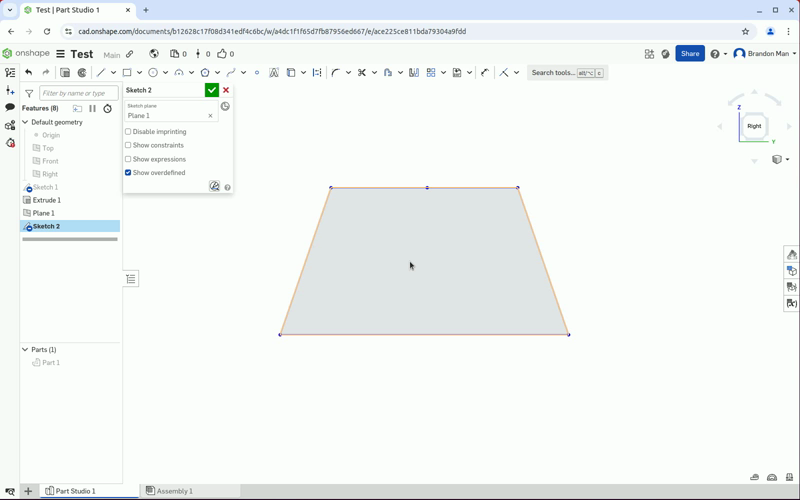
click(410, 261)
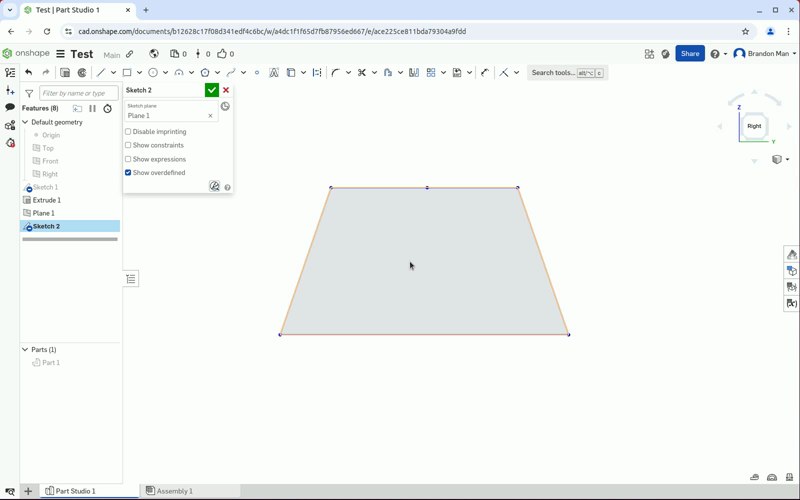
scroll(-6)
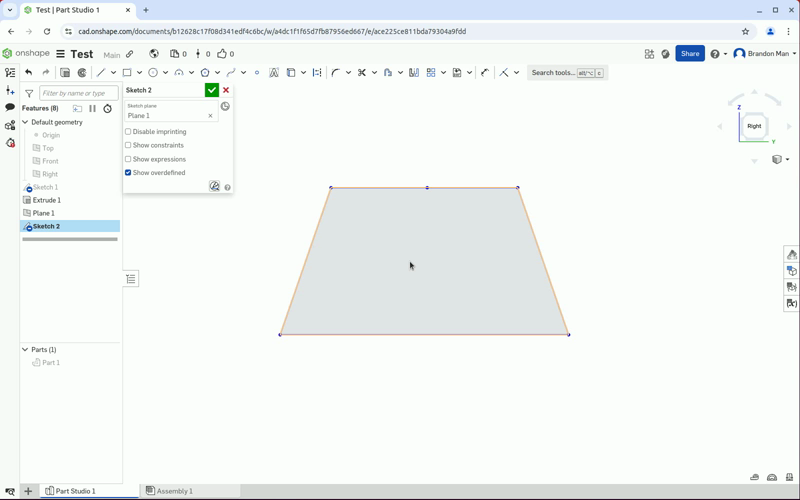
scroll(-6)
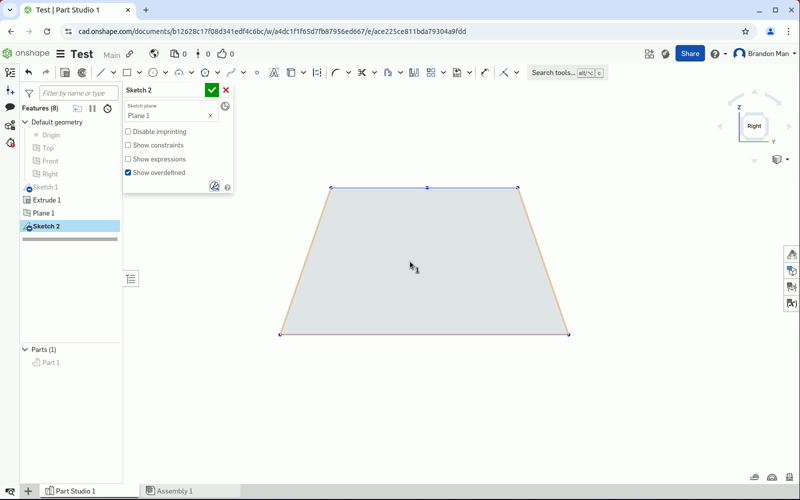
scroll(-6)
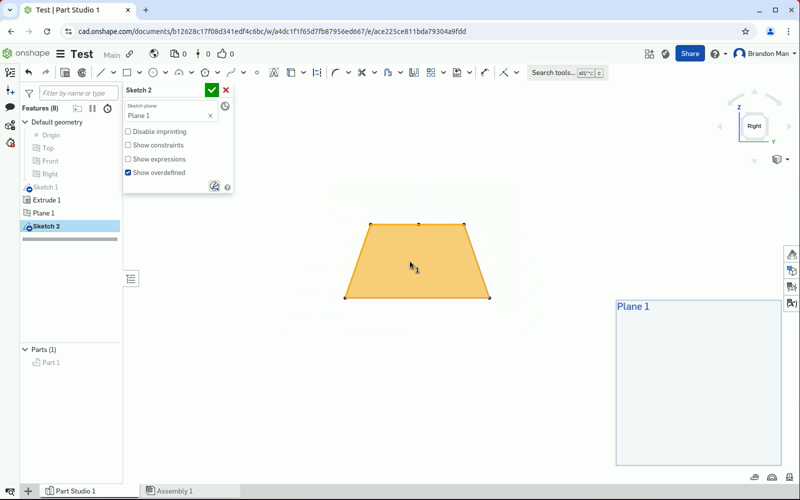
scroll(-6)
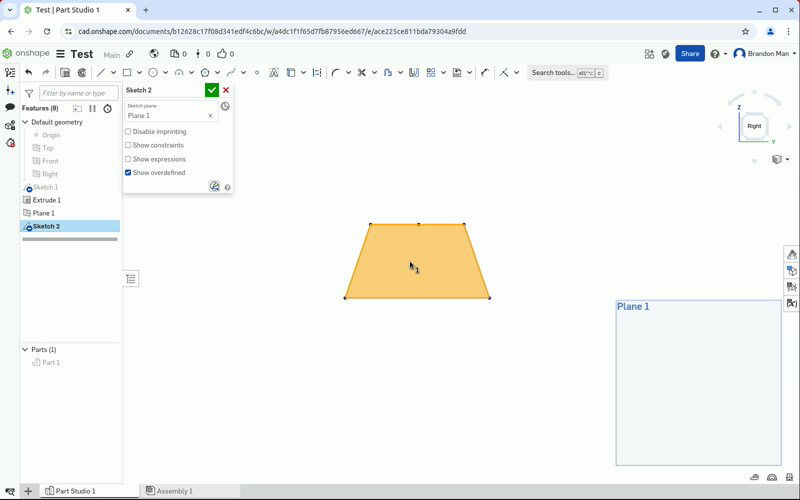
scroll(-6)
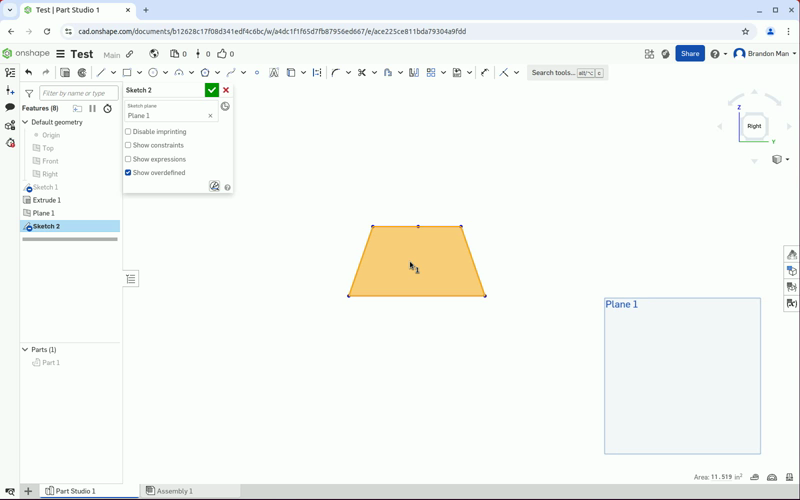
scroll(-6)
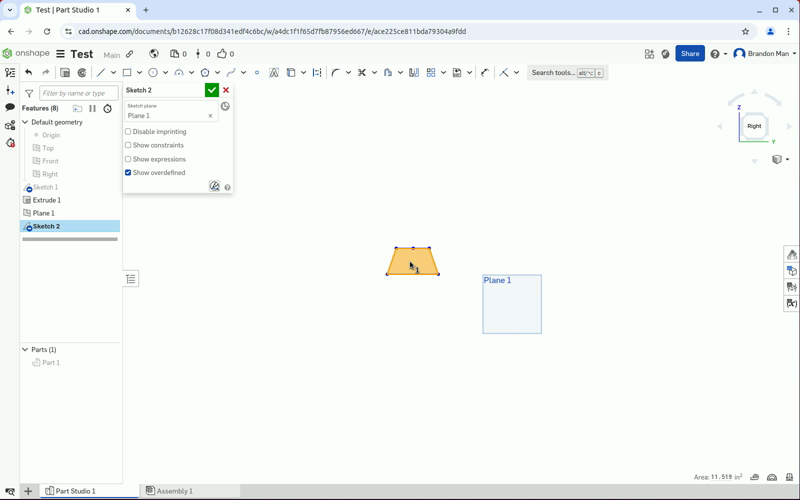
scroll(-6)
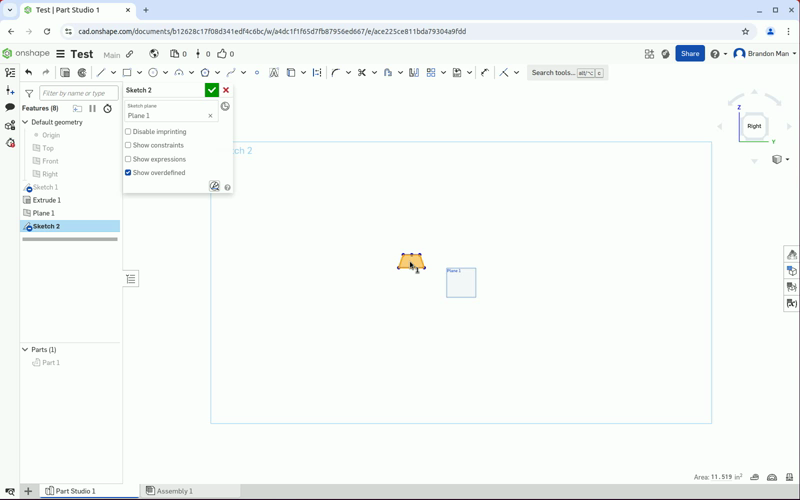
mouse_move(73, 352)
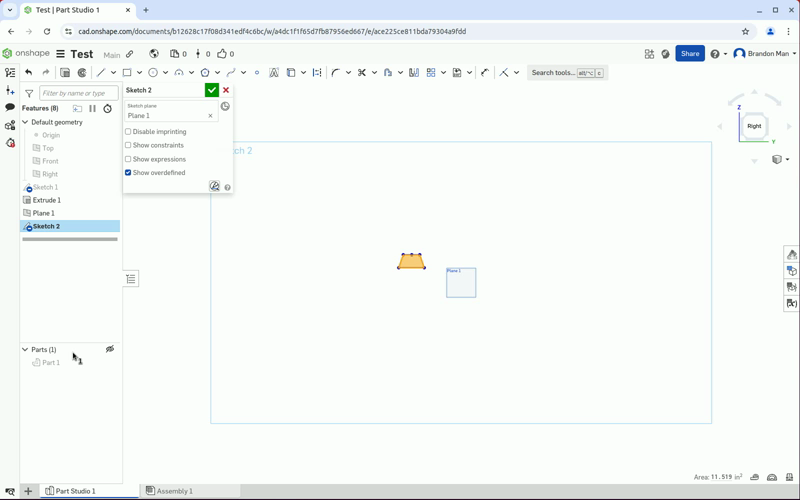
key(shift+y)
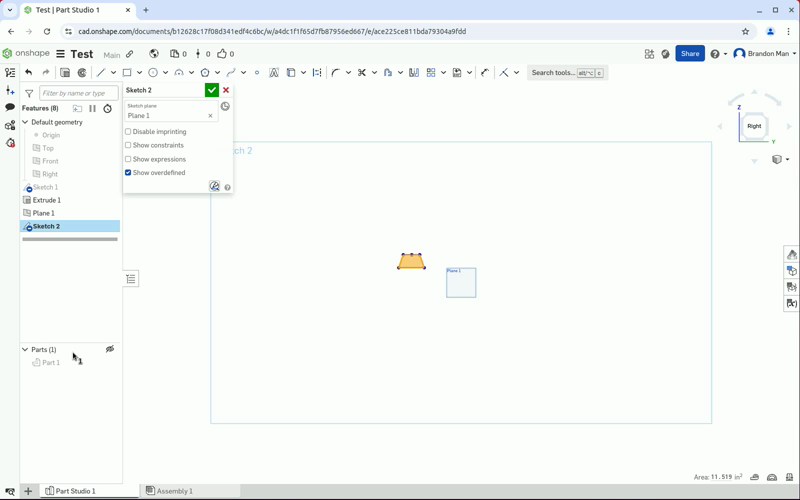
key(shift+e)
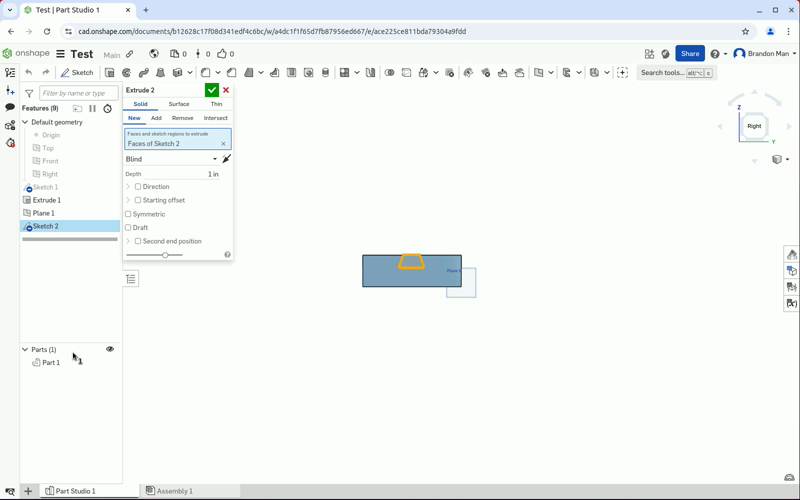
mouse_move(143, 106)
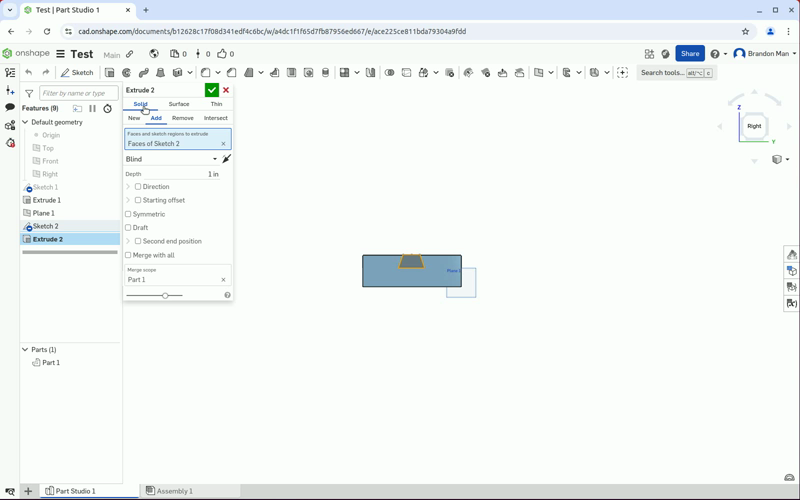
click(143, 106)
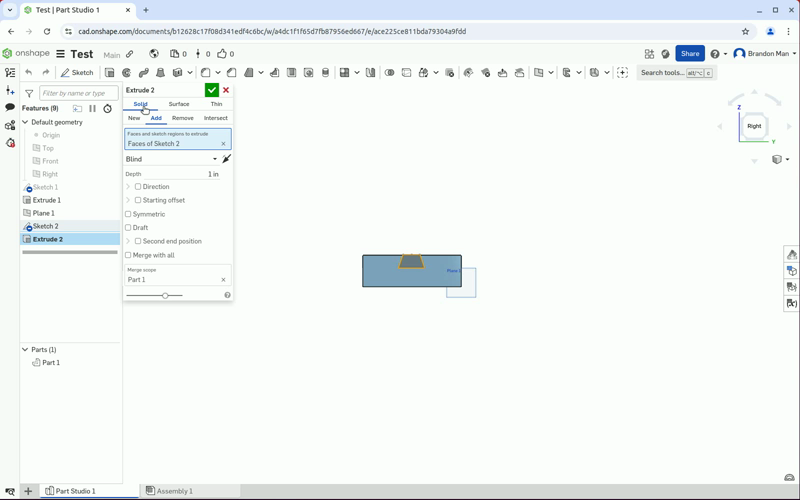
mouse_move(186, 120)
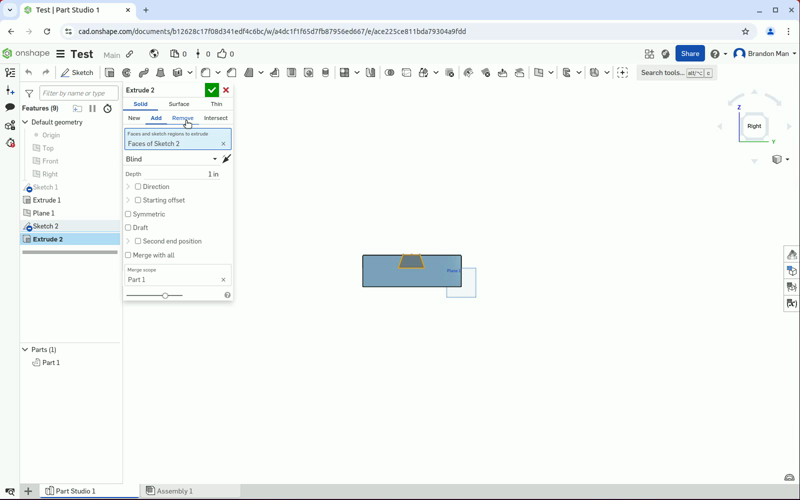
click(186, 120)
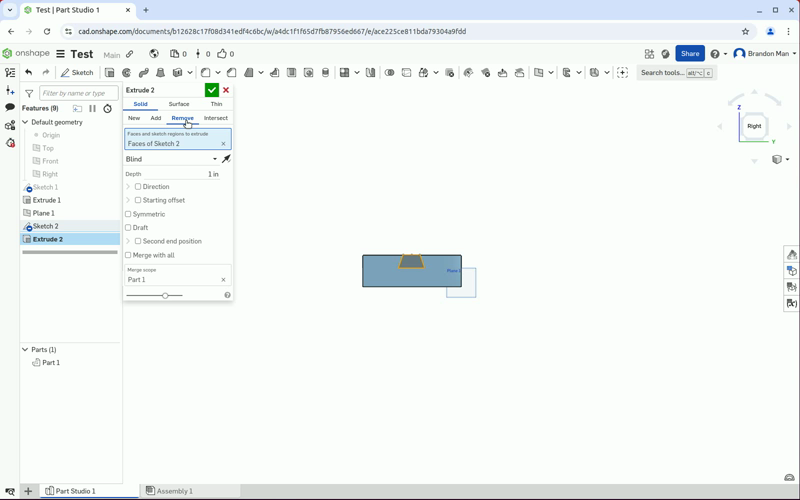
key(tab, 4)
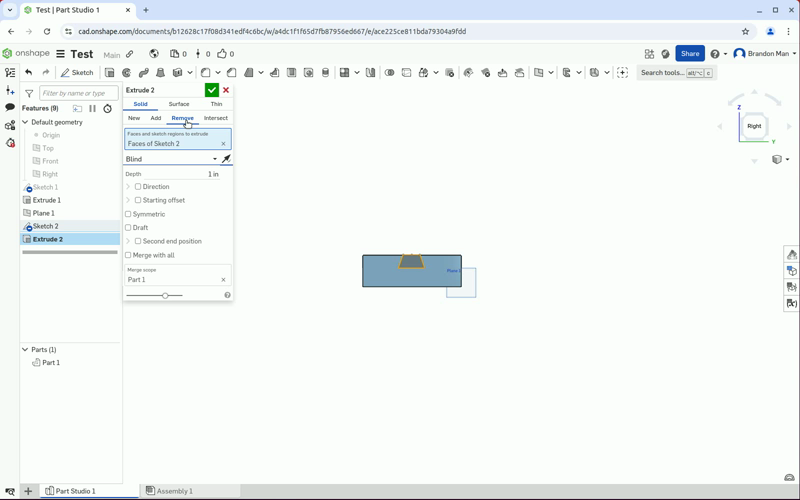
text(20.22)
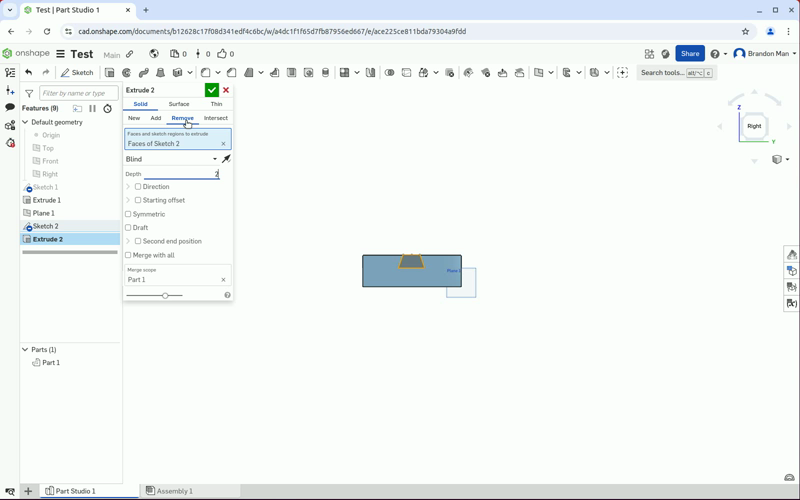
key(tab, 6)
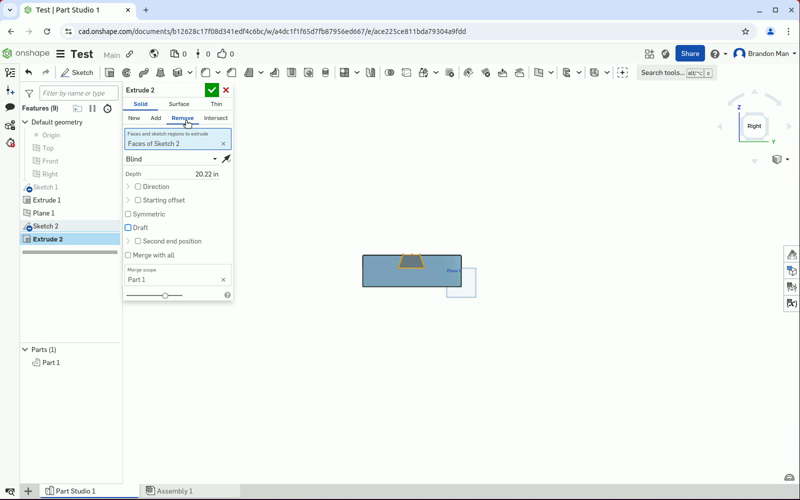
key(space)
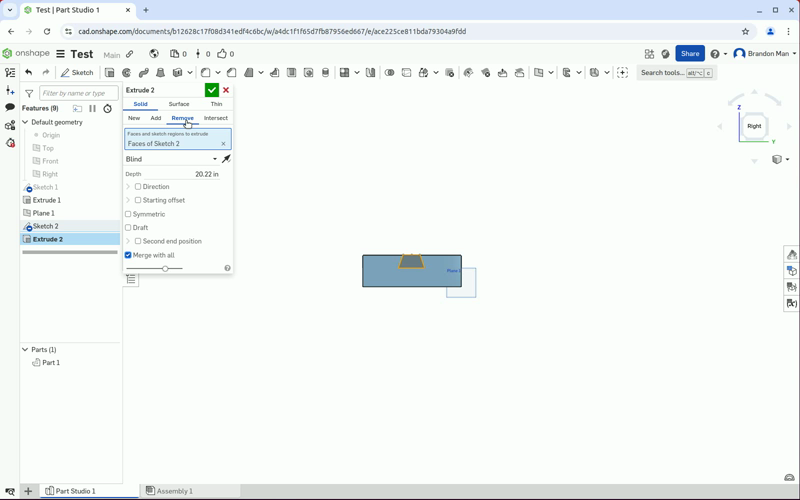
key(enter)
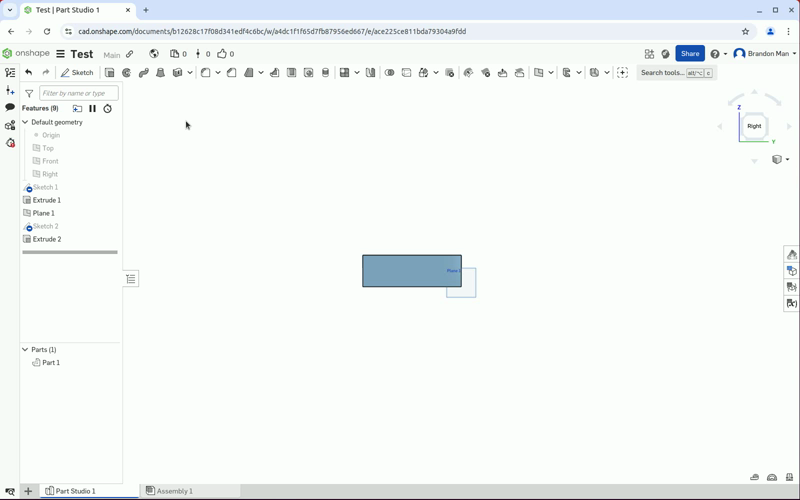
key(shift+h)
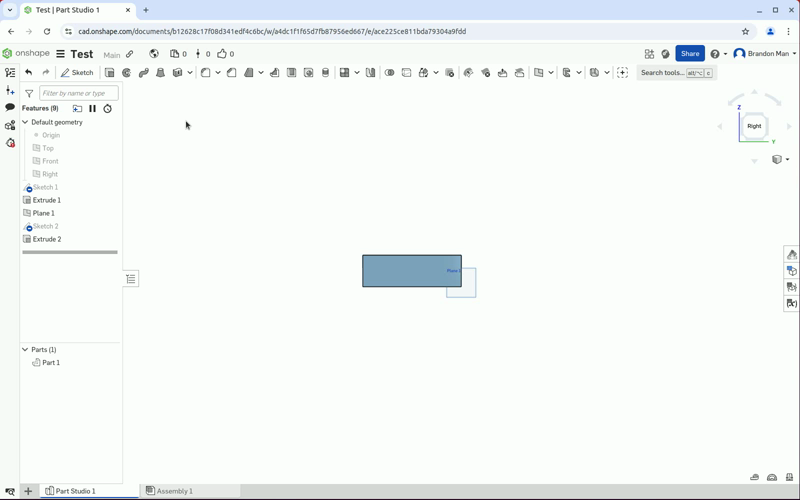
key(shift+h)
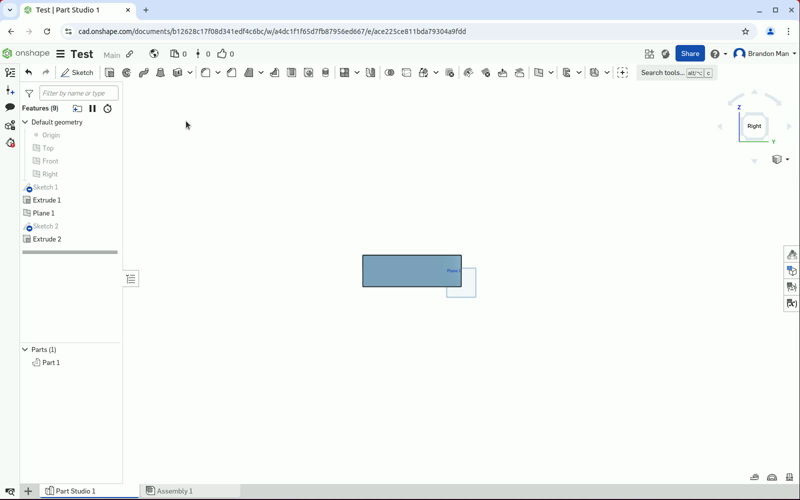
key(shift+7)
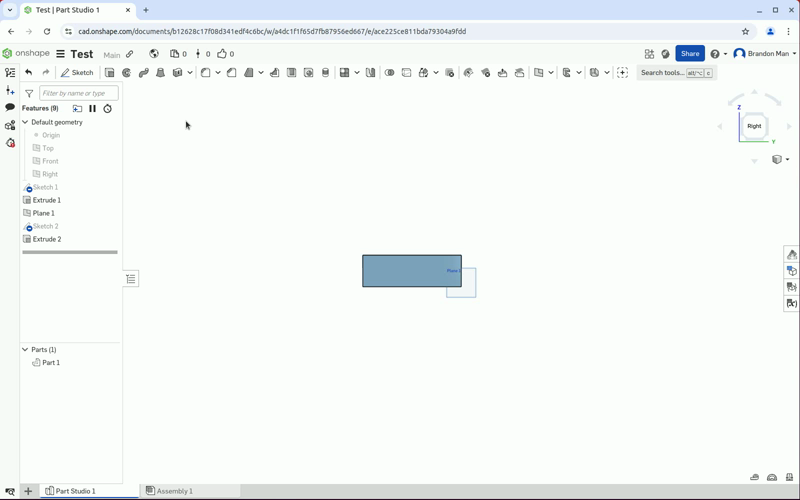
key(right, 2)
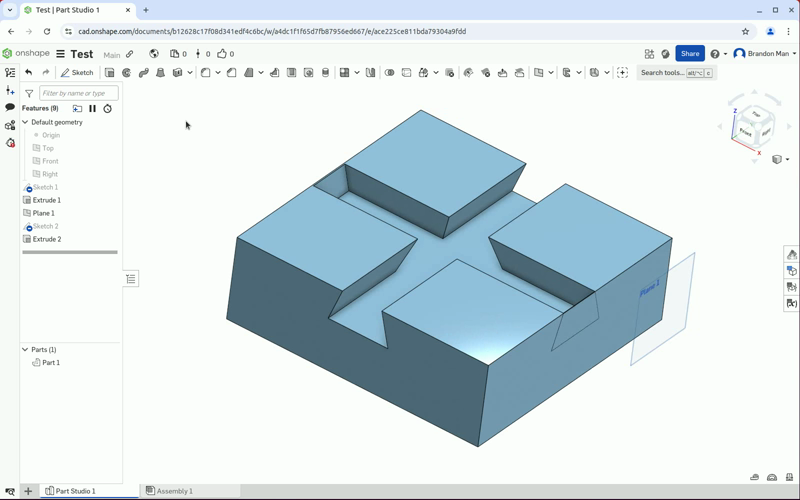
key(down, 2)
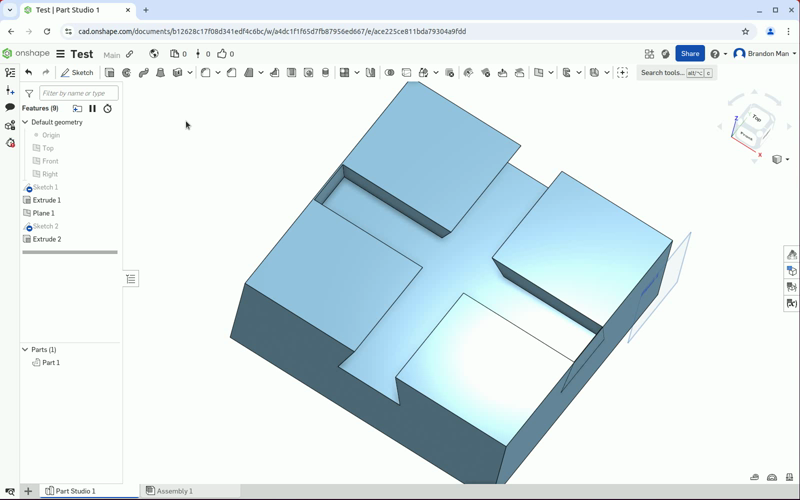
key(up, 2)
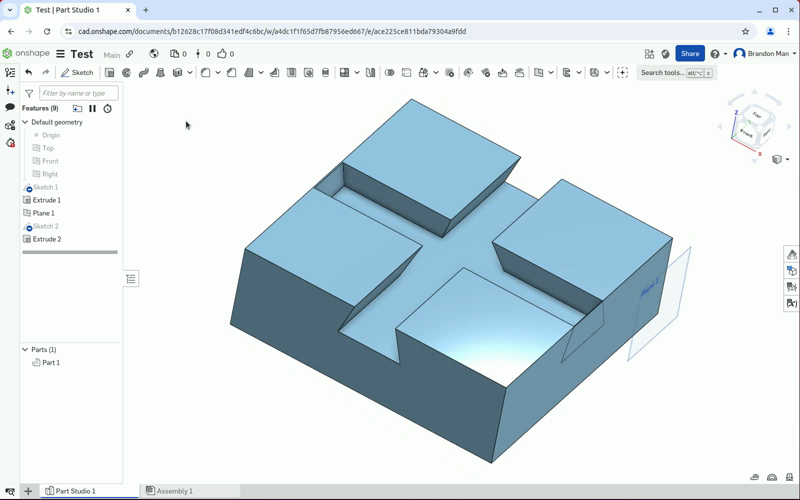
key(left, 2)
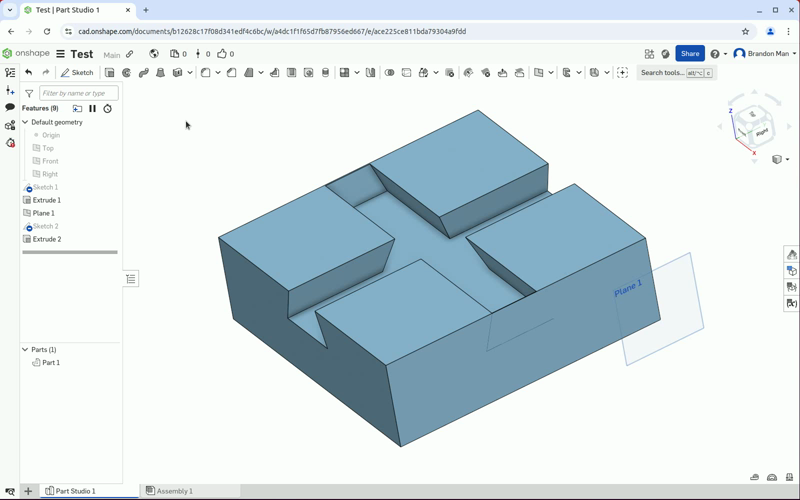
mouse_move(73, 189)
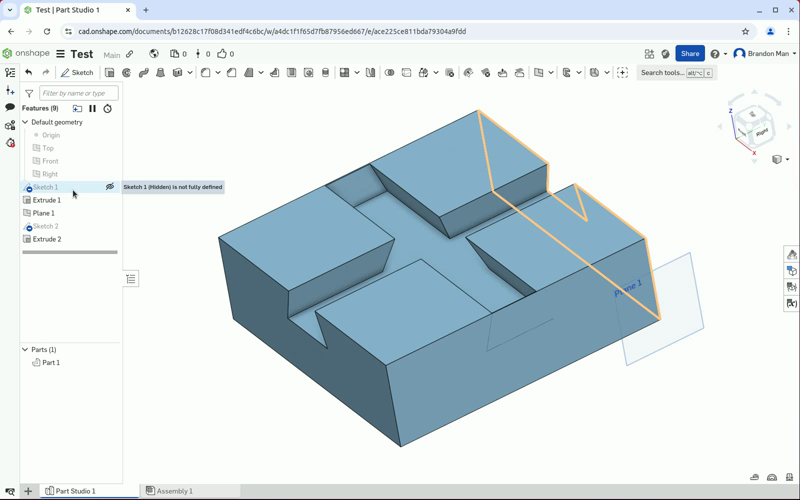
click(73, 189)